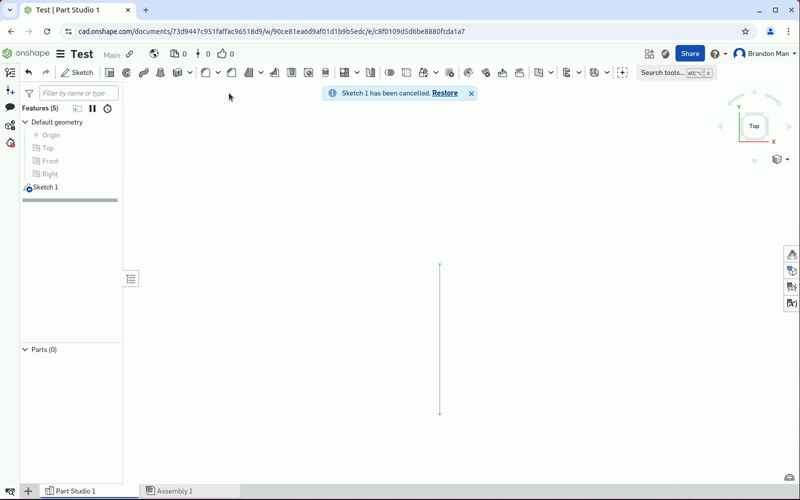
key(shift+h)
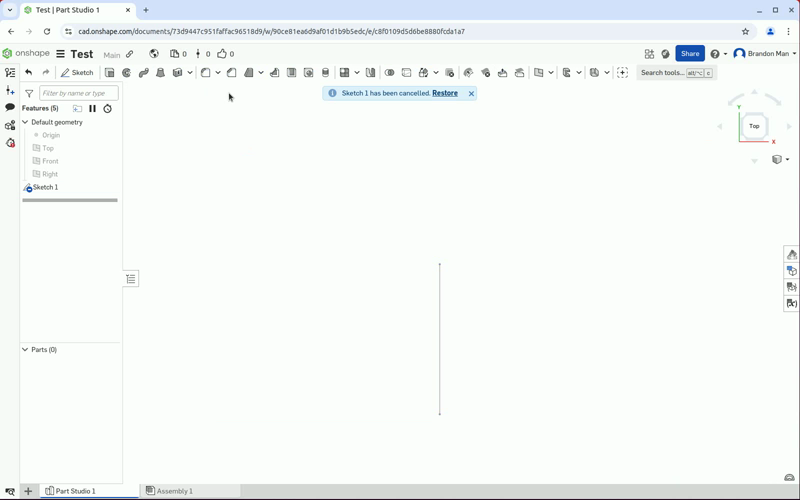
key(shift+s)
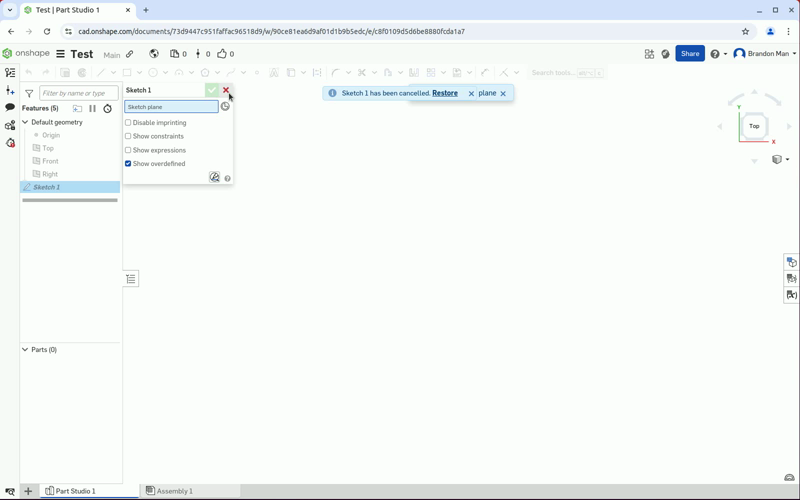
mouse_move(73, 150)
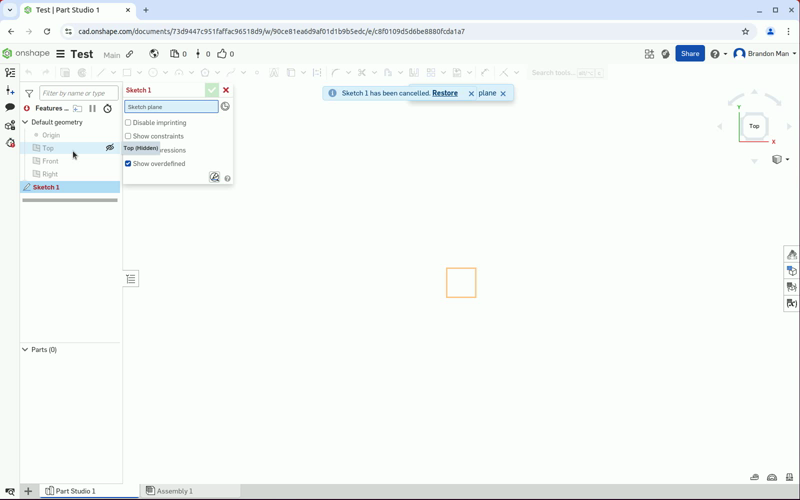
click(73, 150)
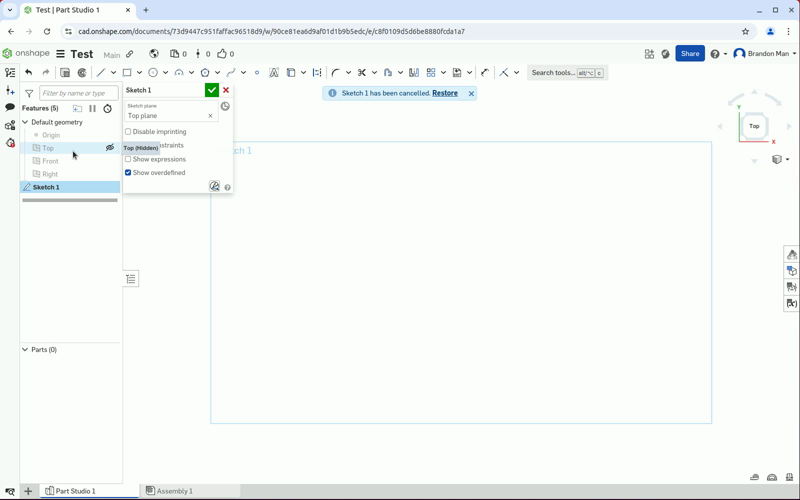
mouse_move(73, 352)
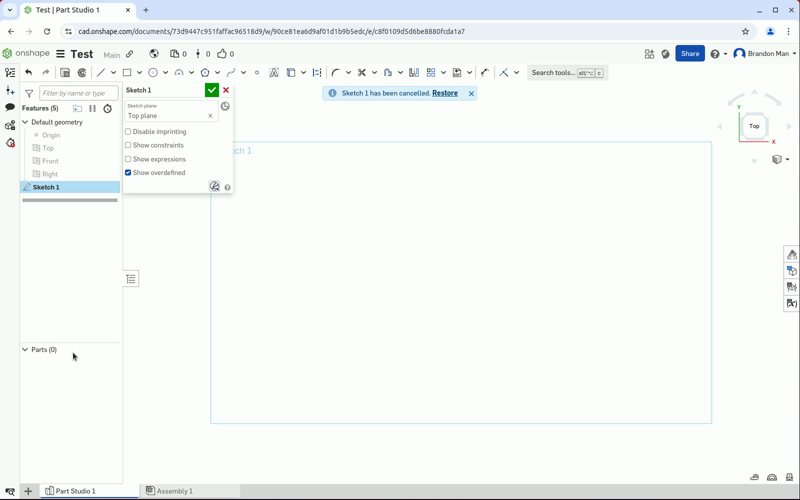
key(y)
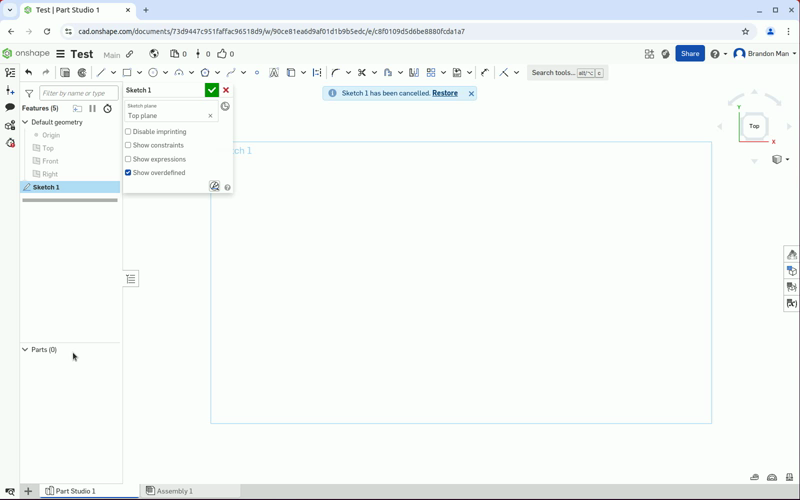
key(c)
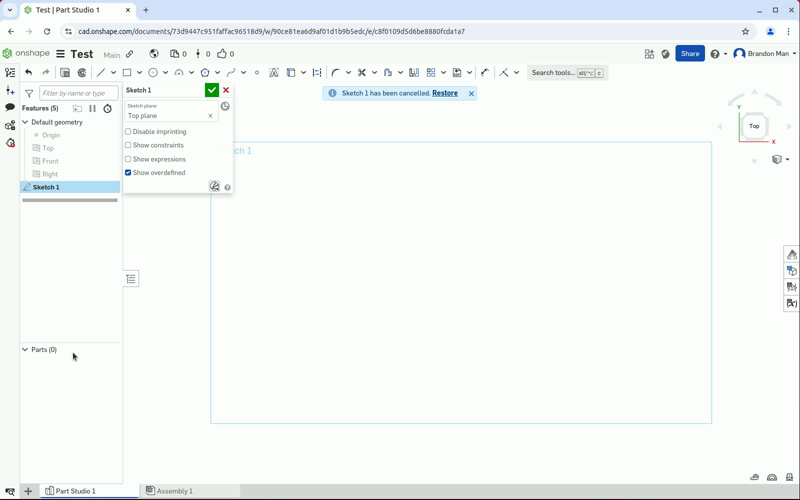
key_down(shift)
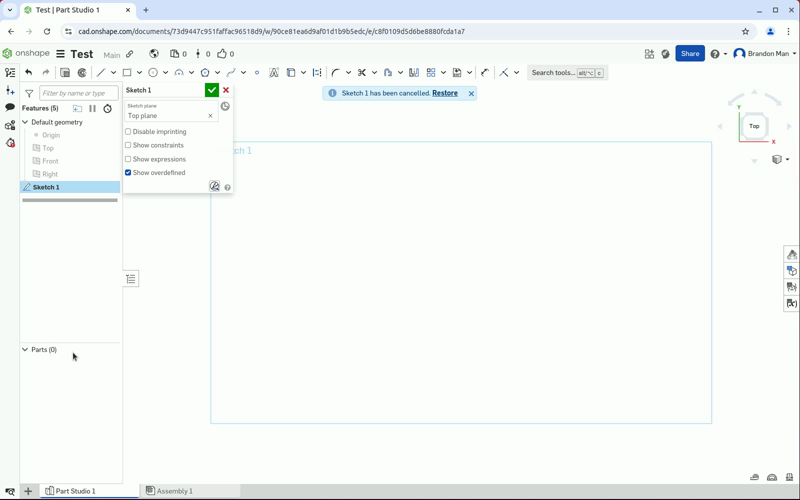
mouse_move(461, 282)
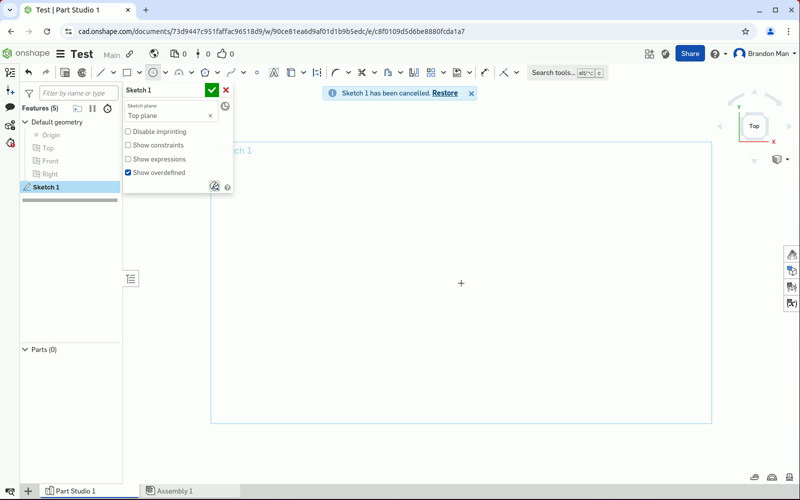
click(461, 282)
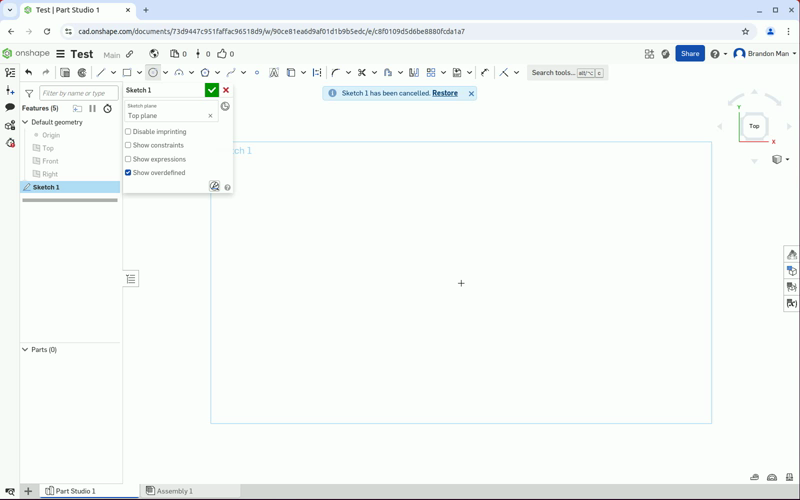
key_up(shift)
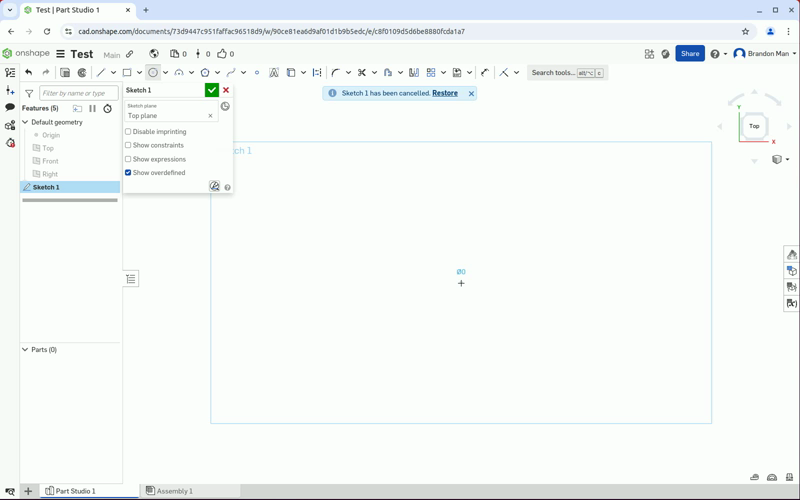
mouse_move(574, 282)
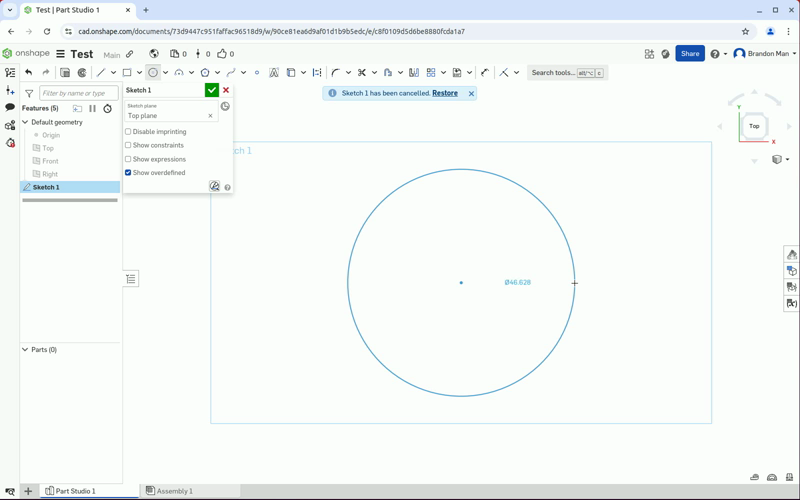
click(574, 282)
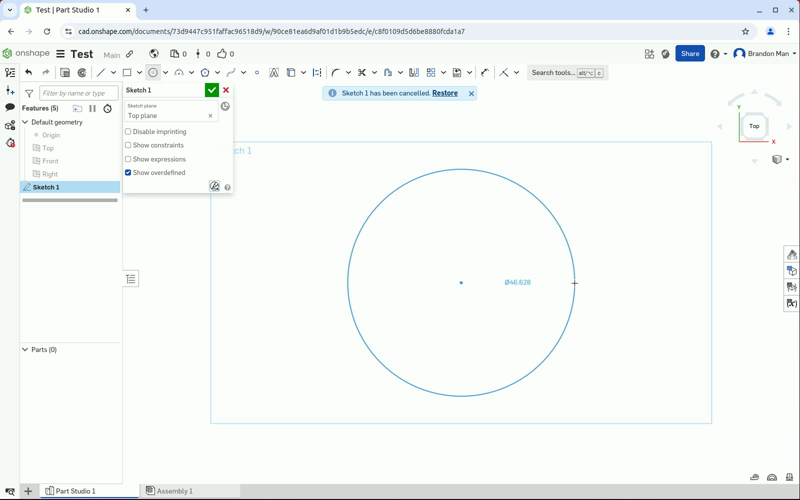
key(esc)
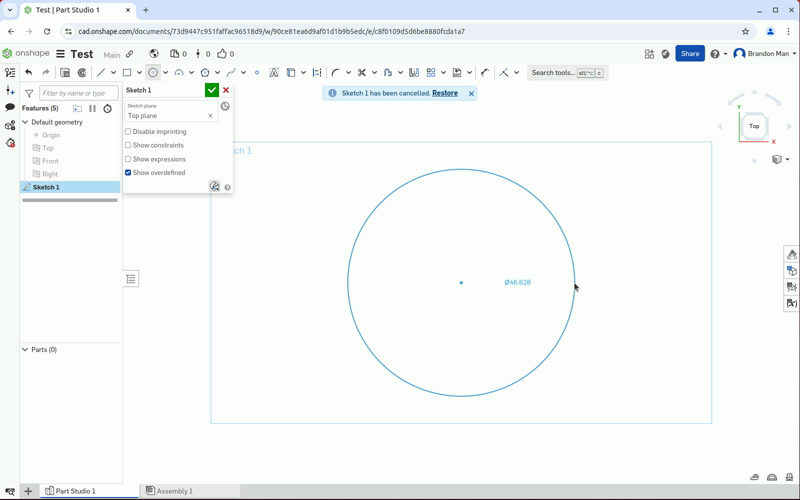
key(c)
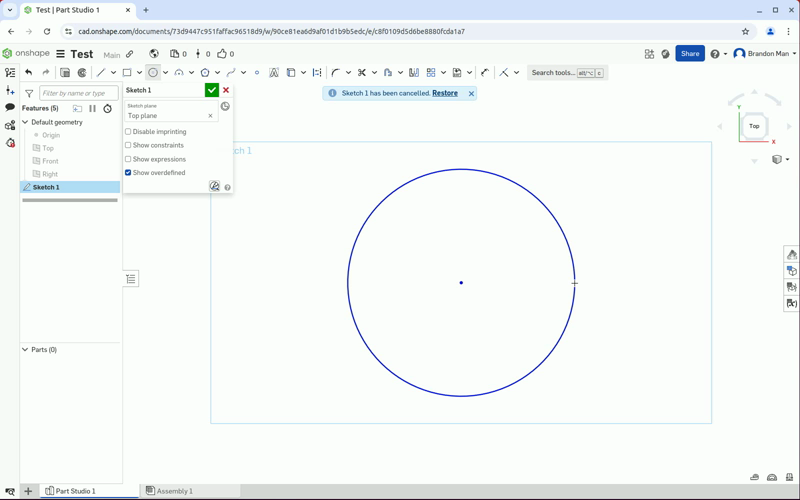
key_down(shift)
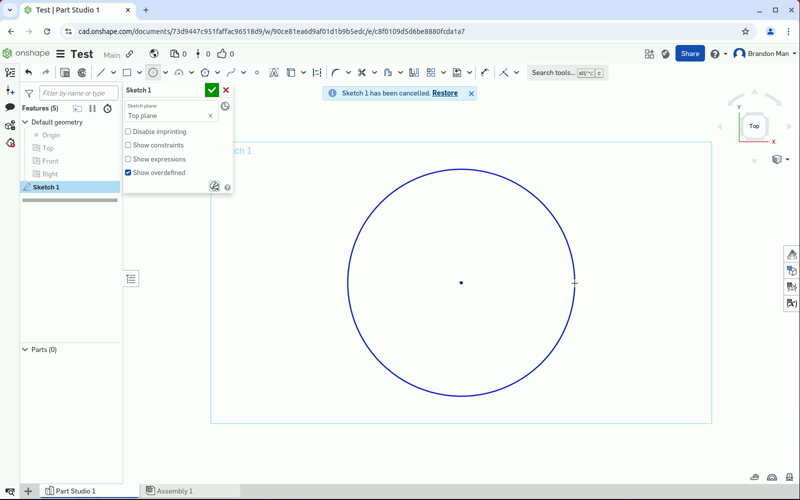
mouse_move(404, 337)
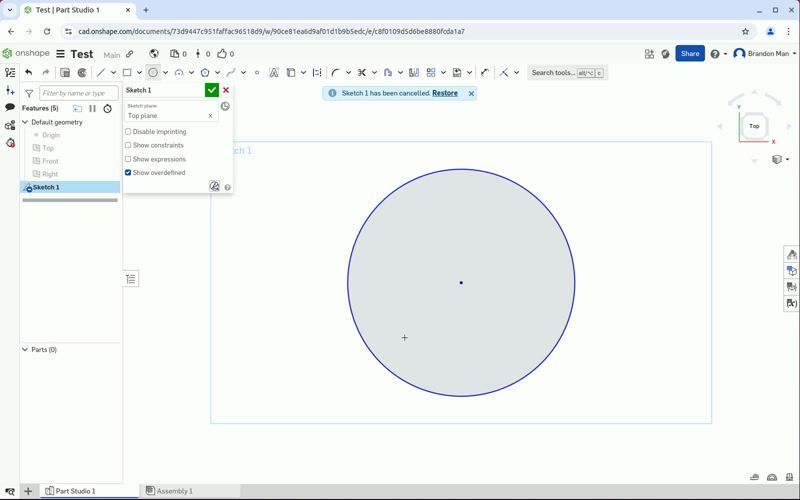
click(404, 337)
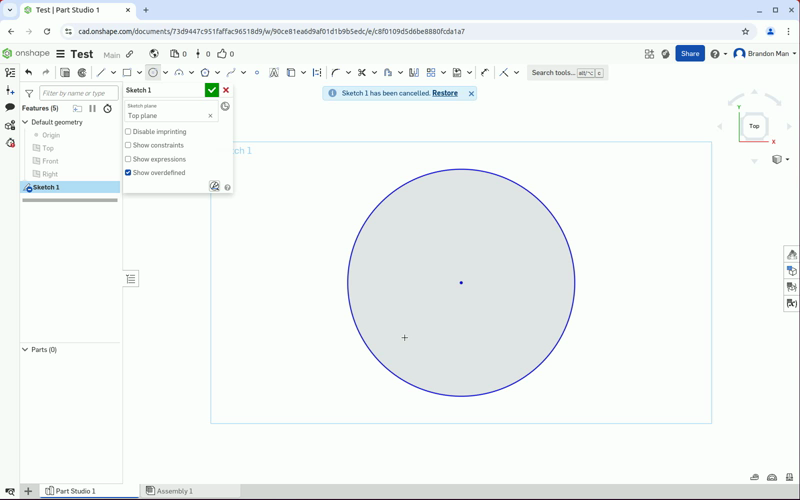
key_up(shift)
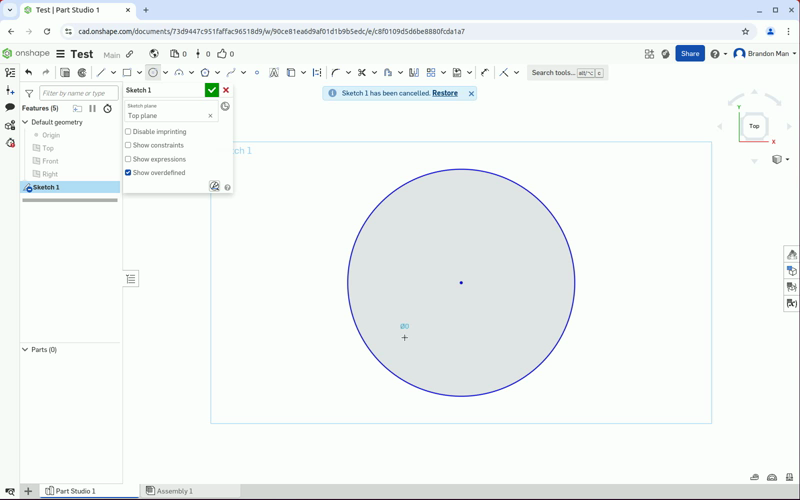
mouse_move(421, 337)
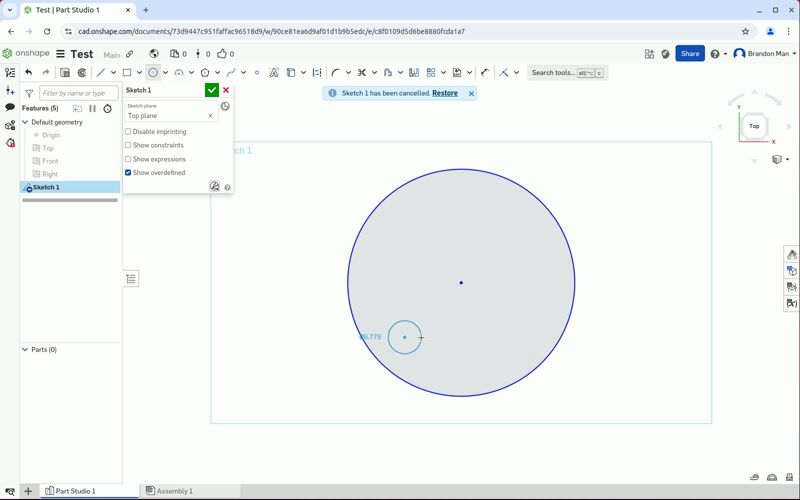
click(421, 337)
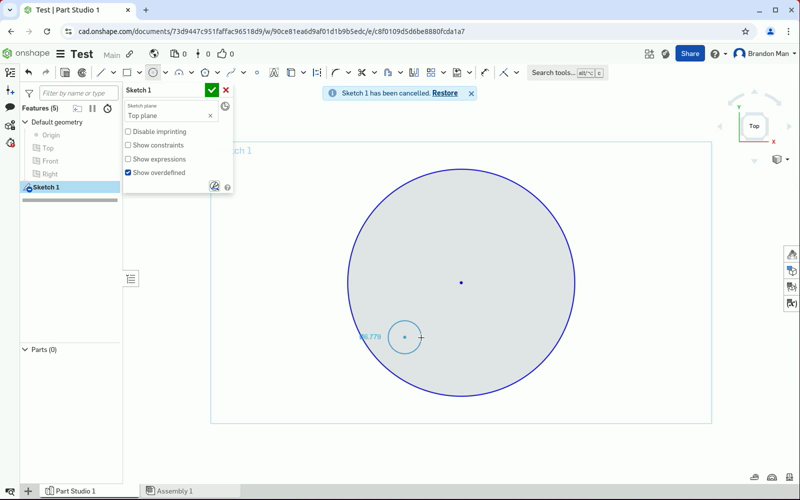
key(esc)
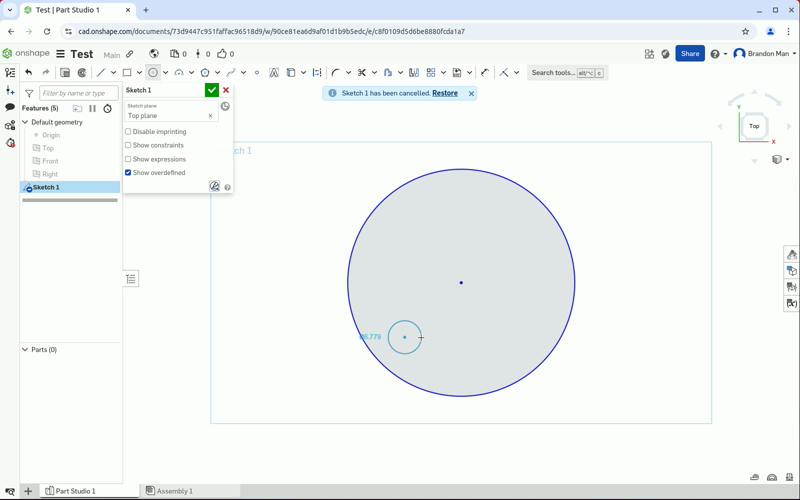
key(c)
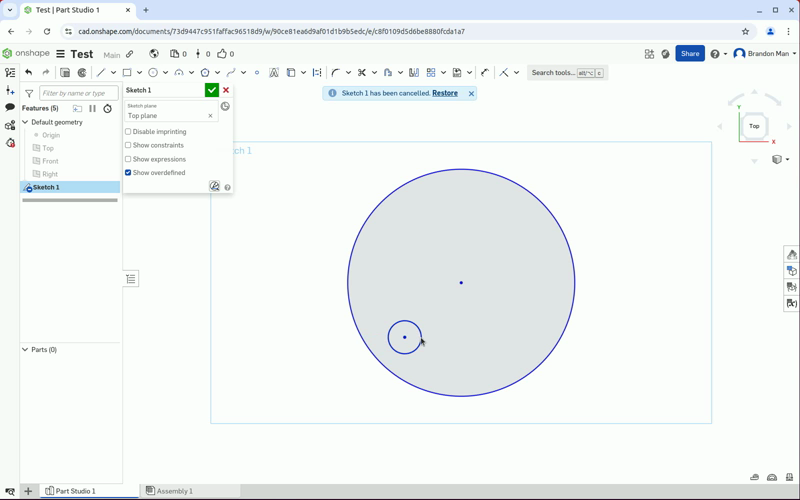
key_down(shift)
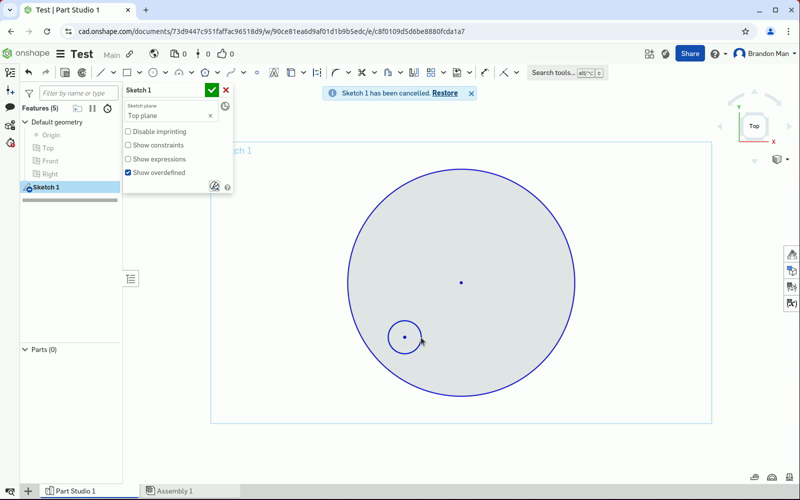
mouse_move(404, 226)
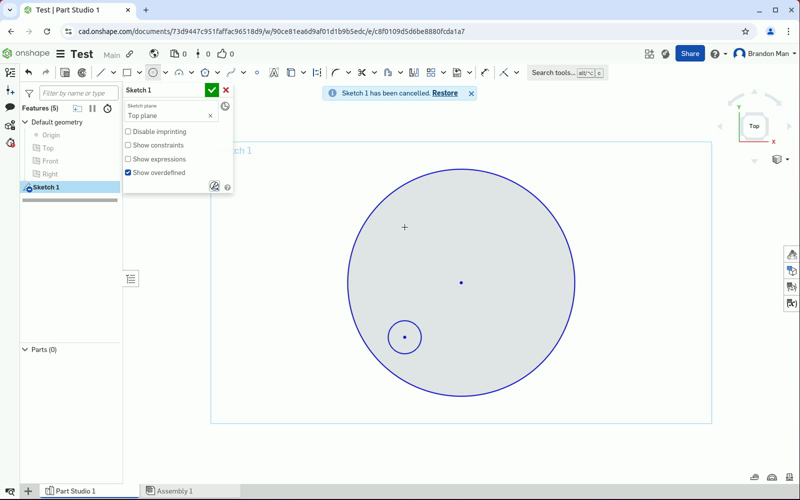
click(404, 226)
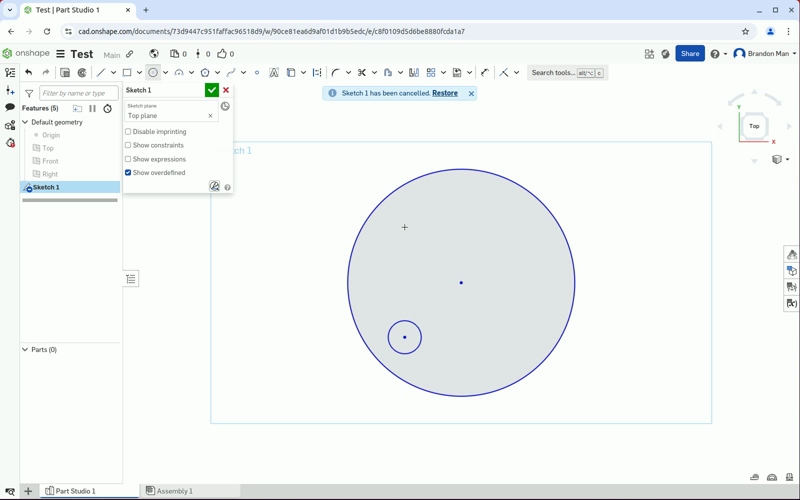
key_up(shift)
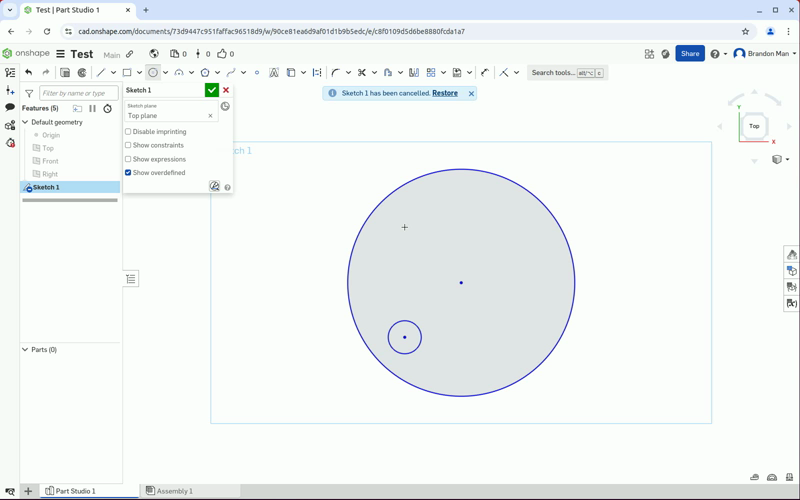
mouse_move(421, 226)
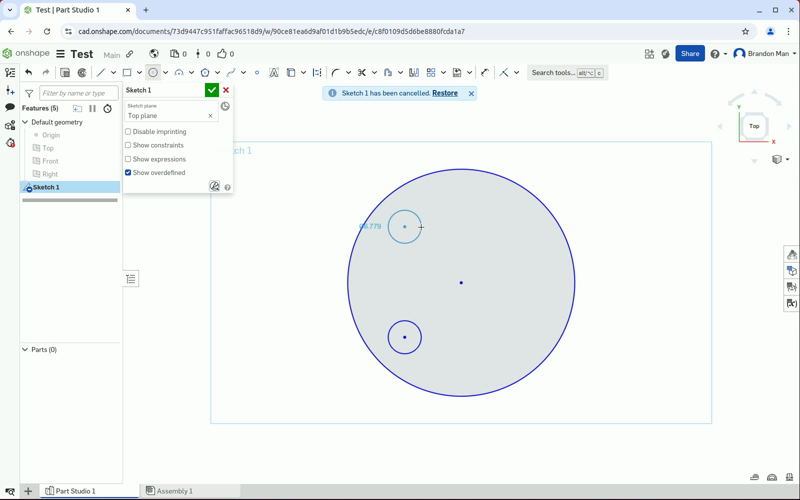
click(421, 226)
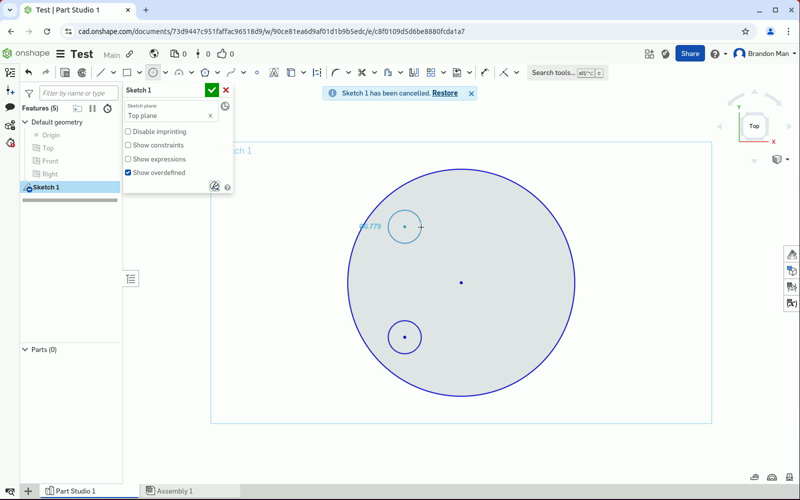
key(esc)
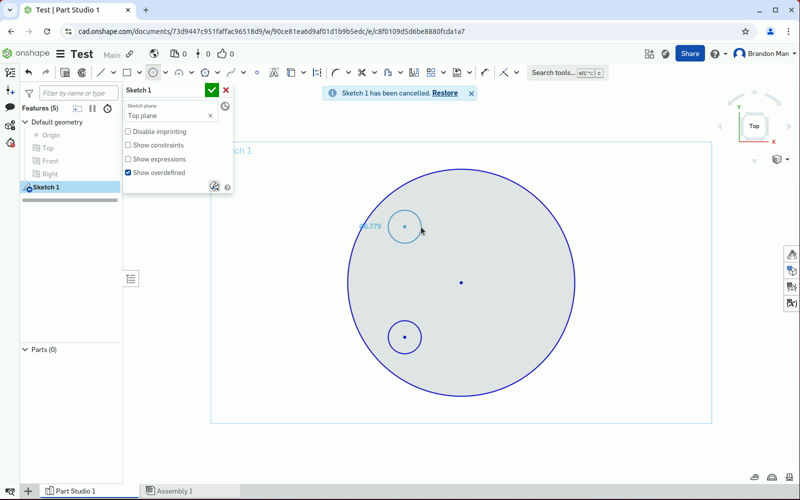
key(c)
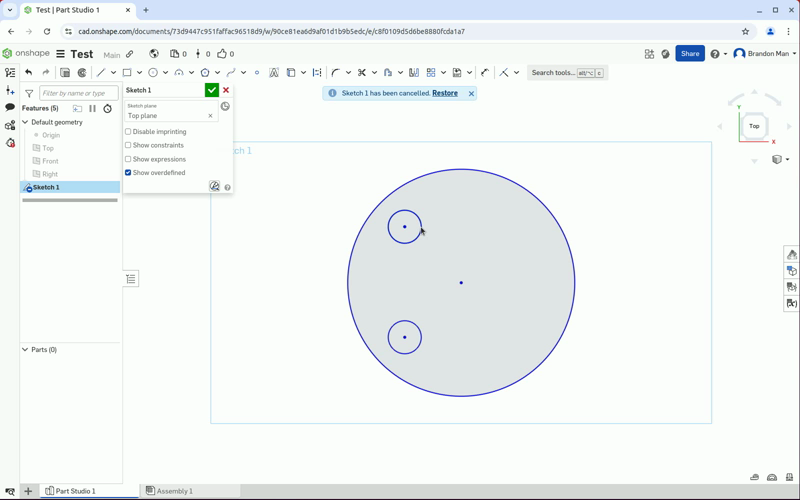
key_down(shift)
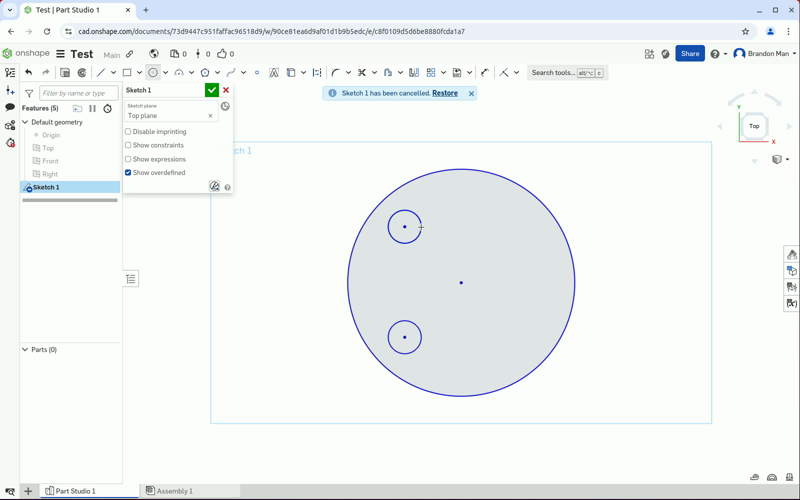
mouse_move(461, 282)
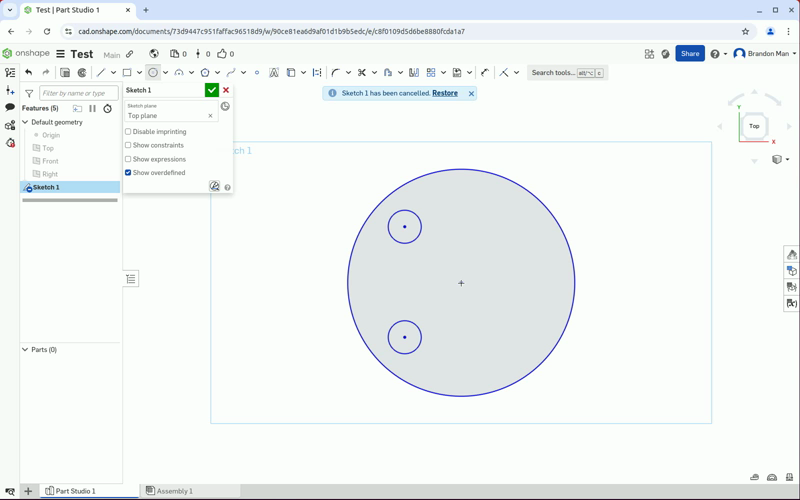
click(461, 282)
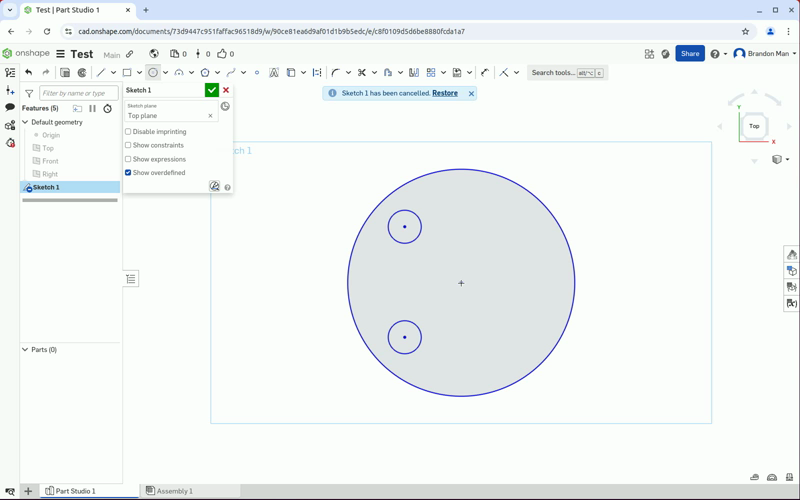
key_up(shift)
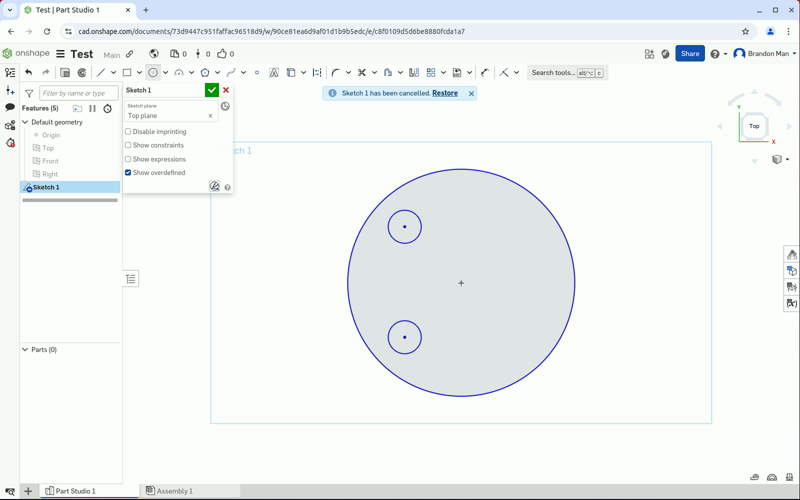
mouse_move(477, 282)
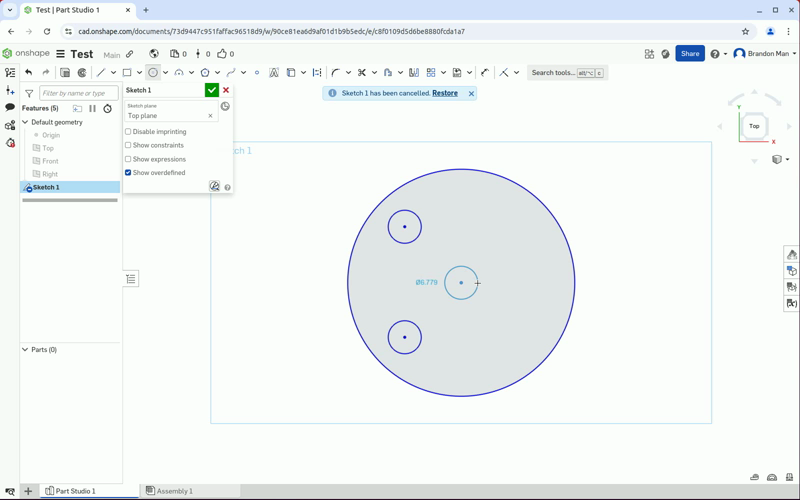
click(477, 282)
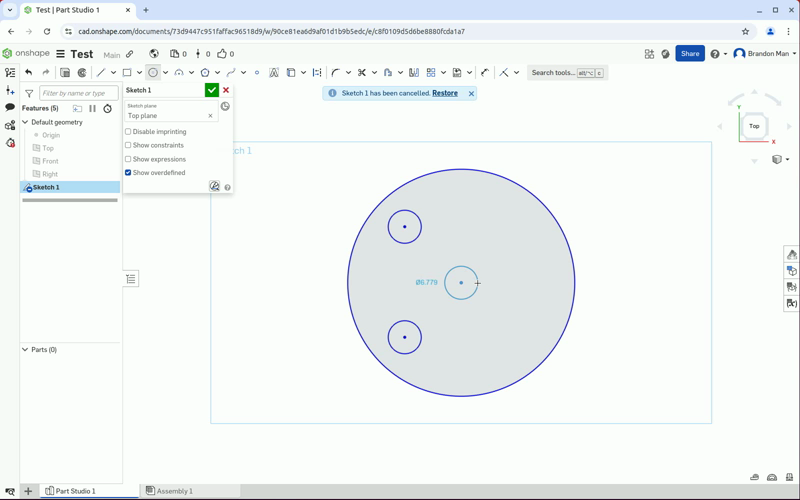
key(esc)
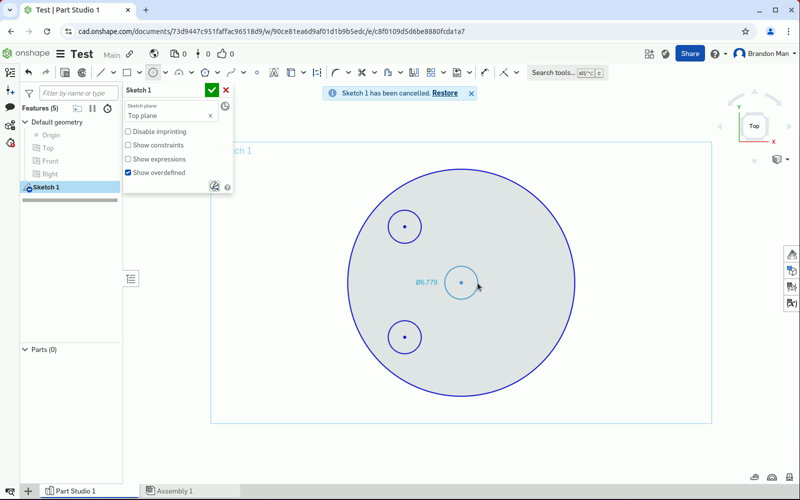
key(c)
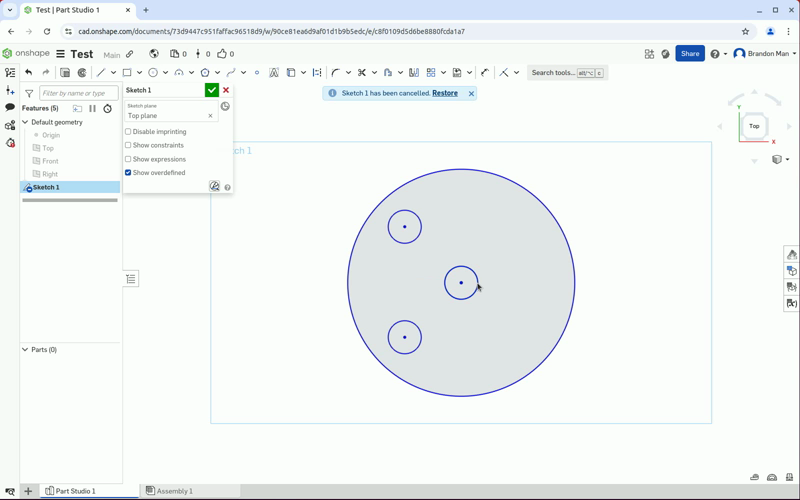
key_down(shift)
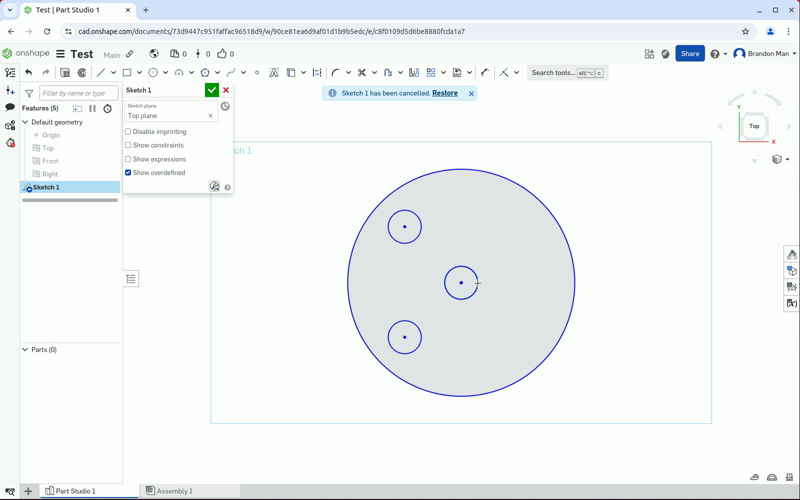
mouse_move(515, 337)
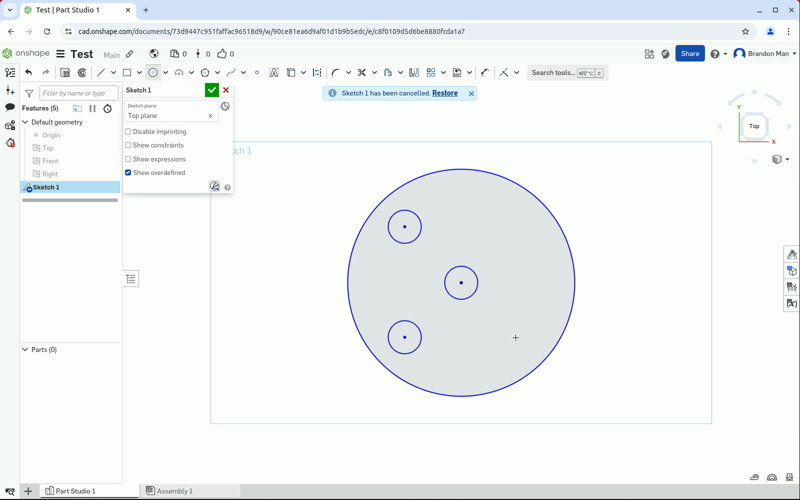
click(515, 337)
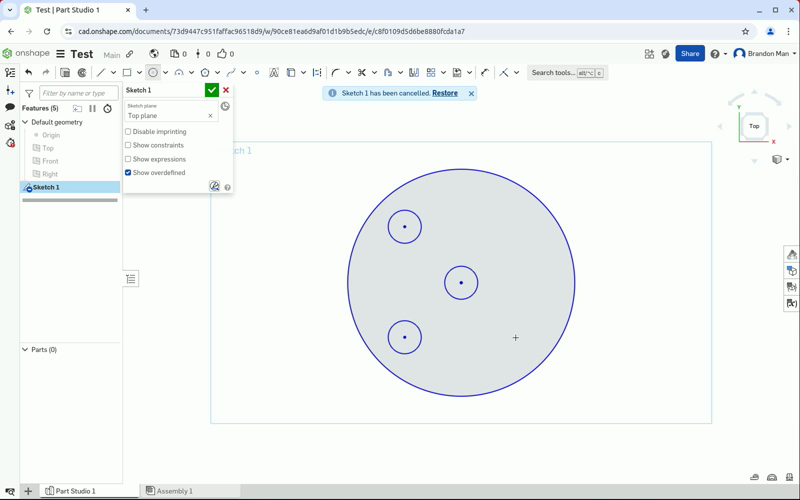
key_up(shift)
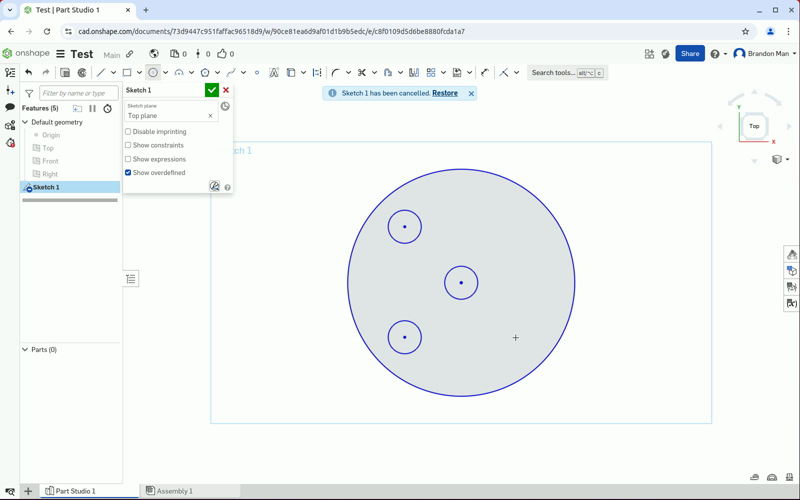
mouse_move(532, 337)
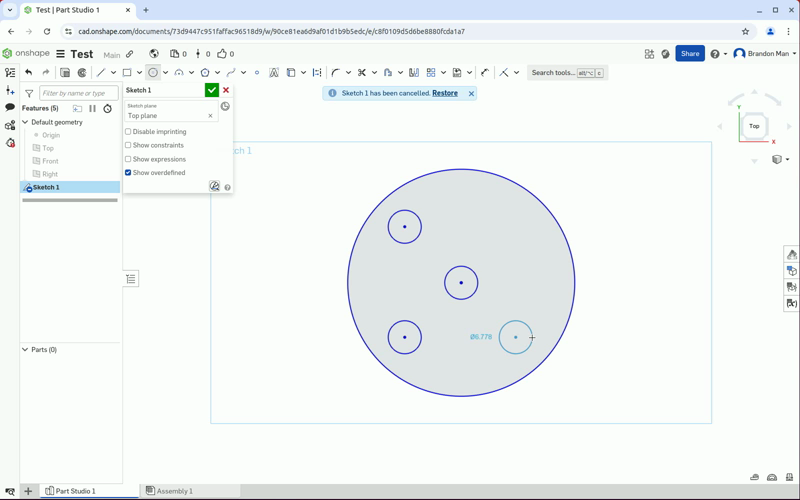
click(532, 337)
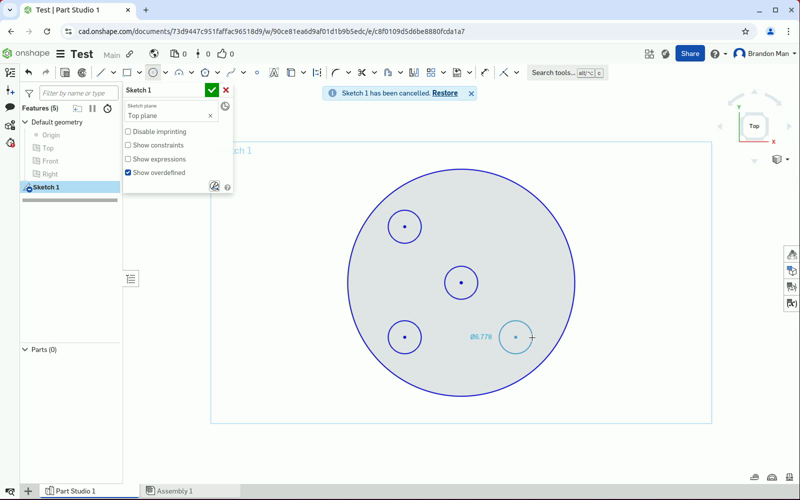
key(esc)
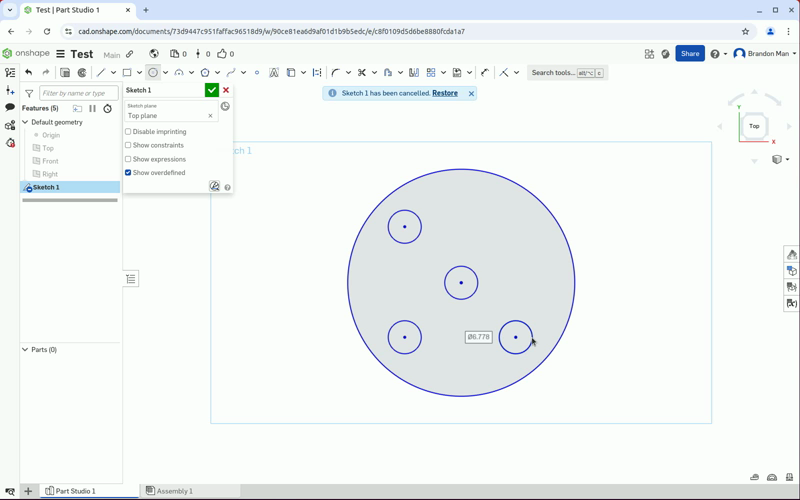
key(c)
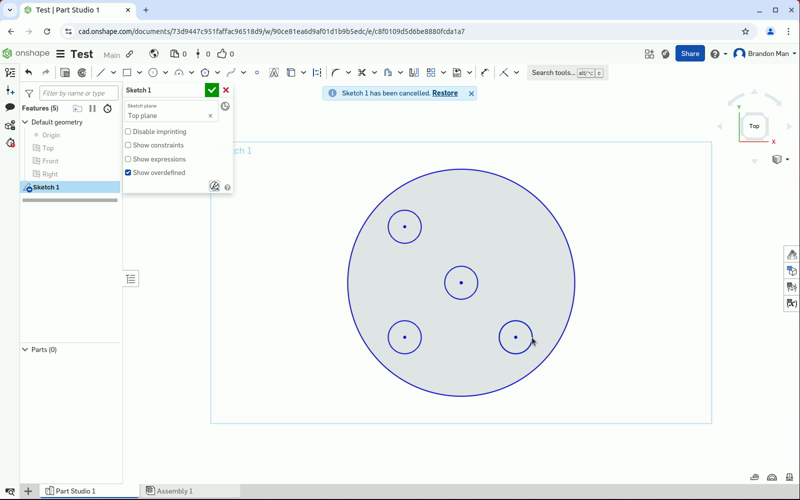
key_down(shift)
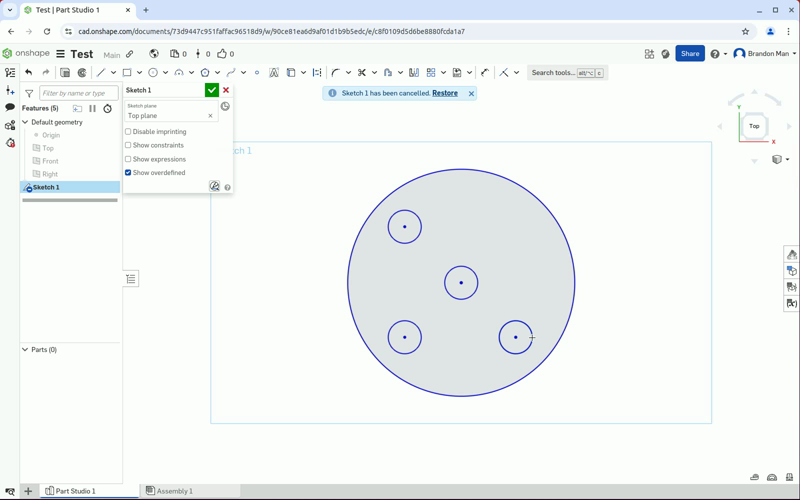
mouse_move(515, 226)
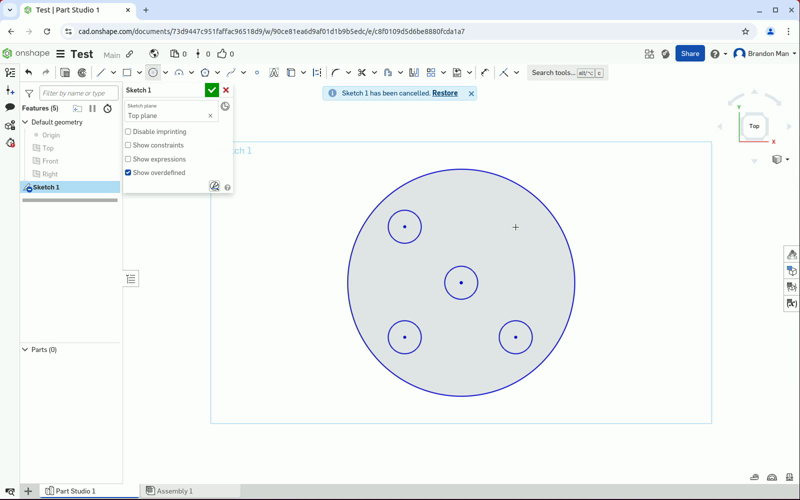
click(515, 226)
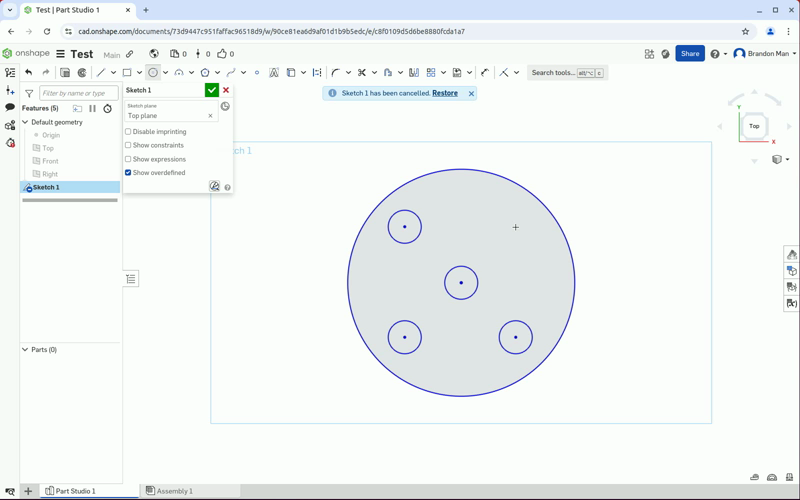
key_up(shift)
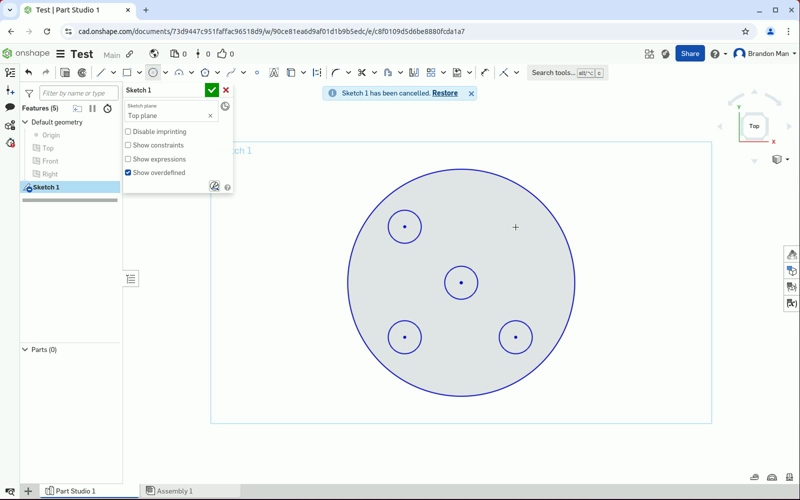
mouse_move(532, 226)
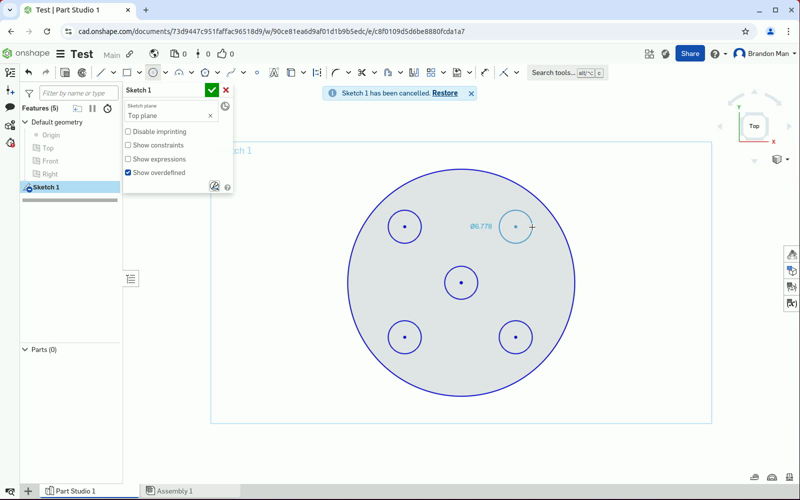
click(532, 226)
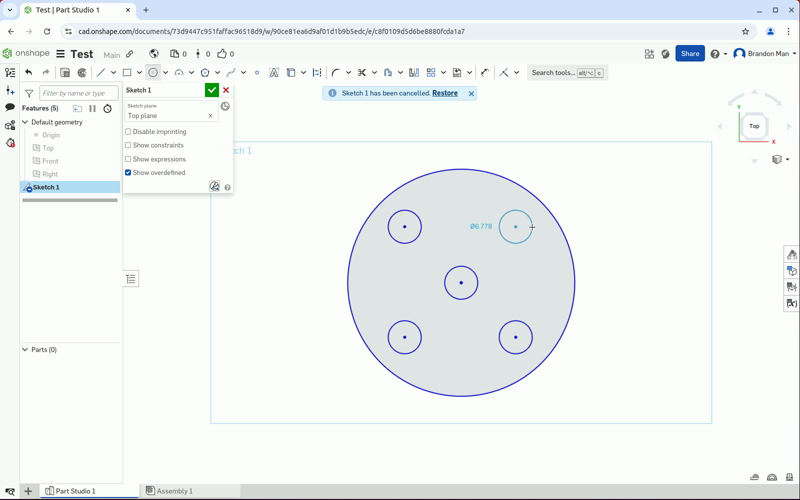
key(esc)
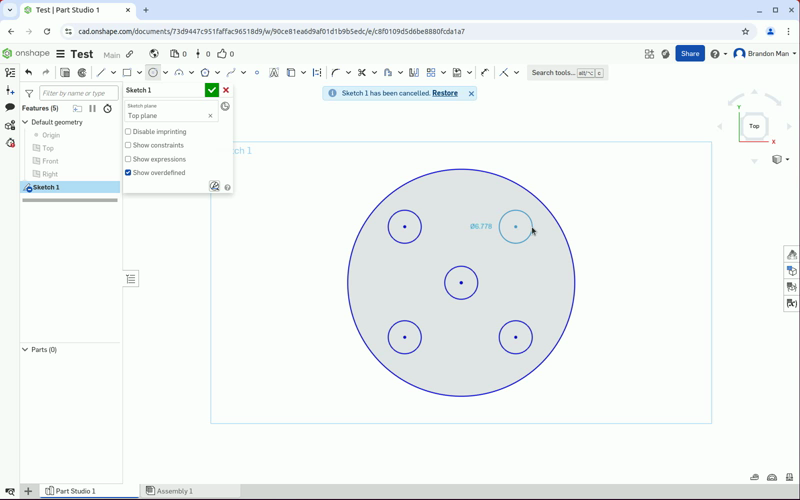
mouse_move(449, 199)
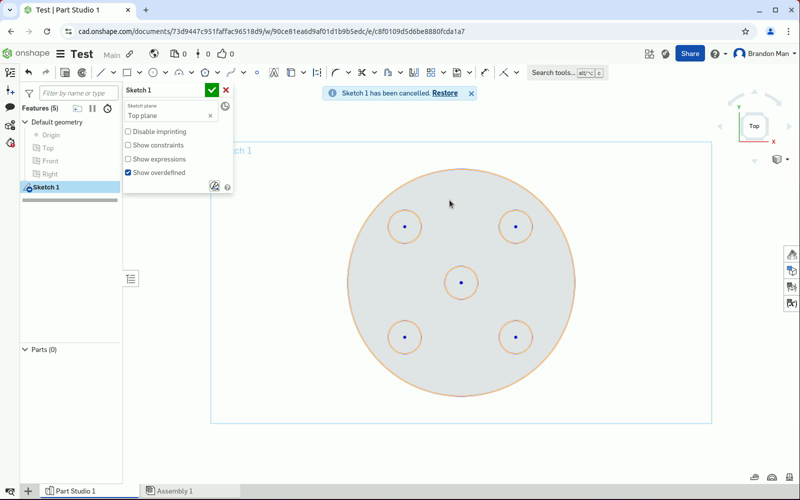
click(449, 199)
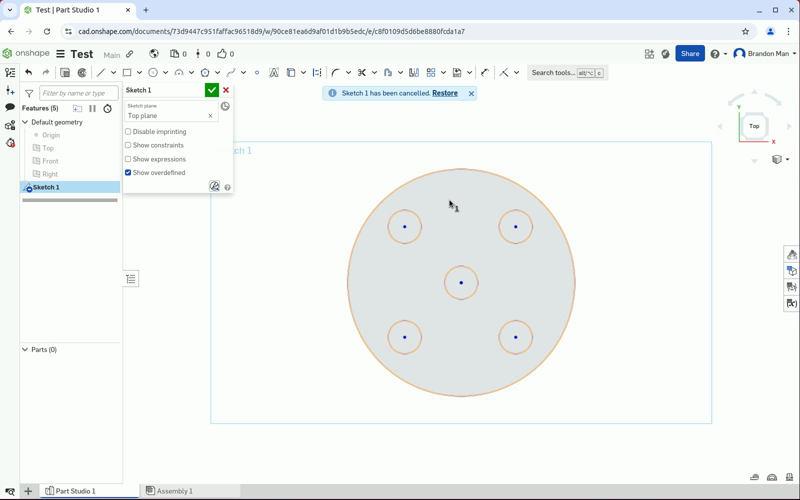
mouse_move(73, 352)
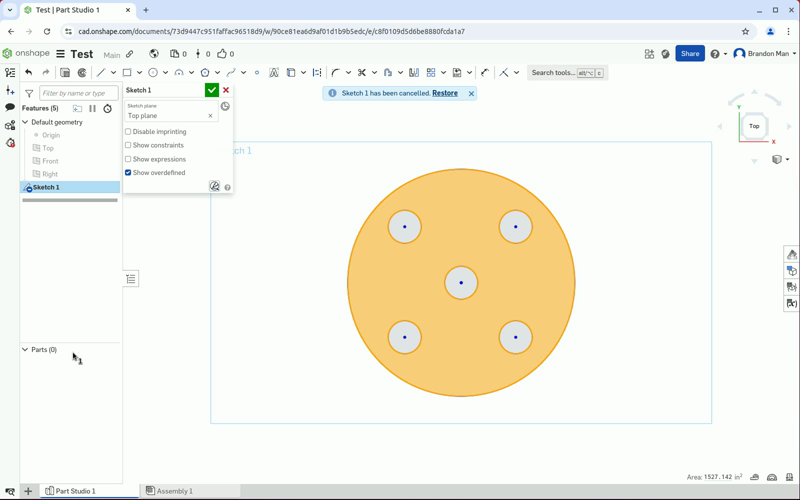
key(shift+y)
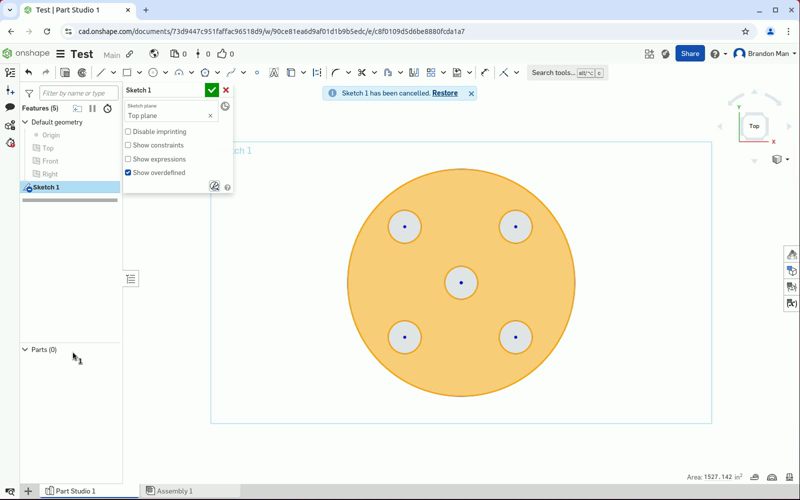
key(shift+e)
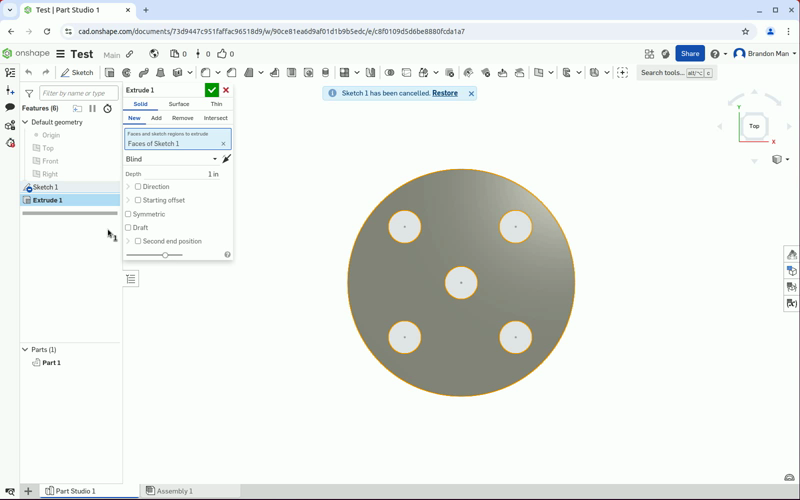
mouse_move(143, 106)
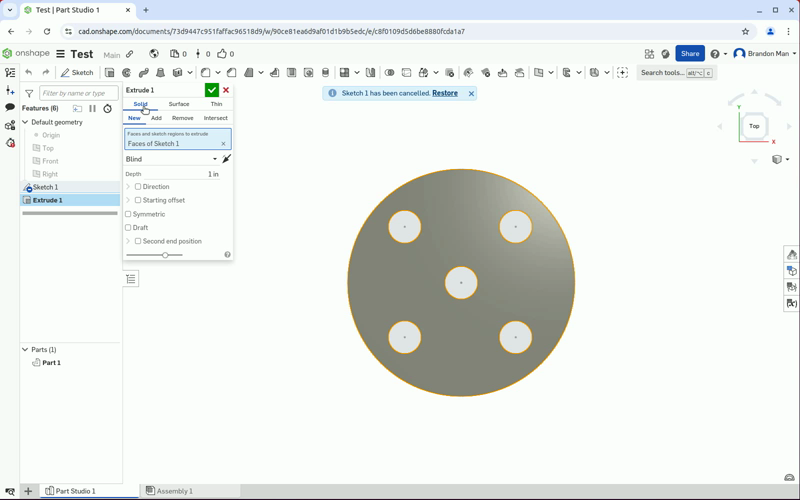
click(143, 106)
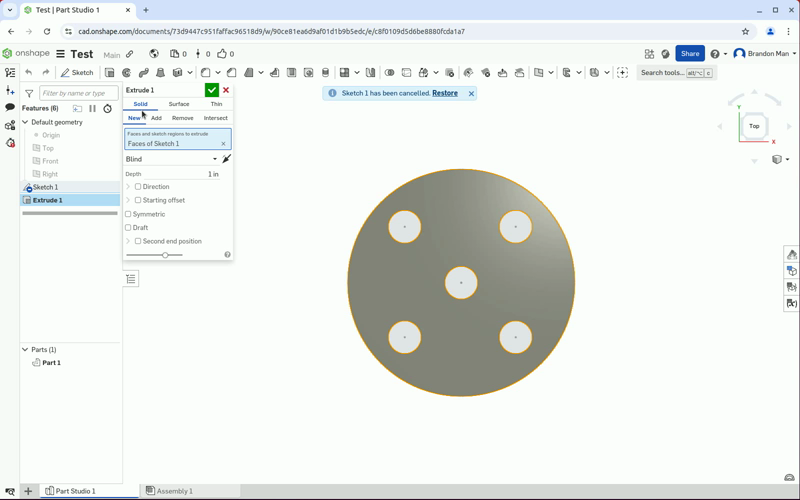
mouse_move(137, 120)
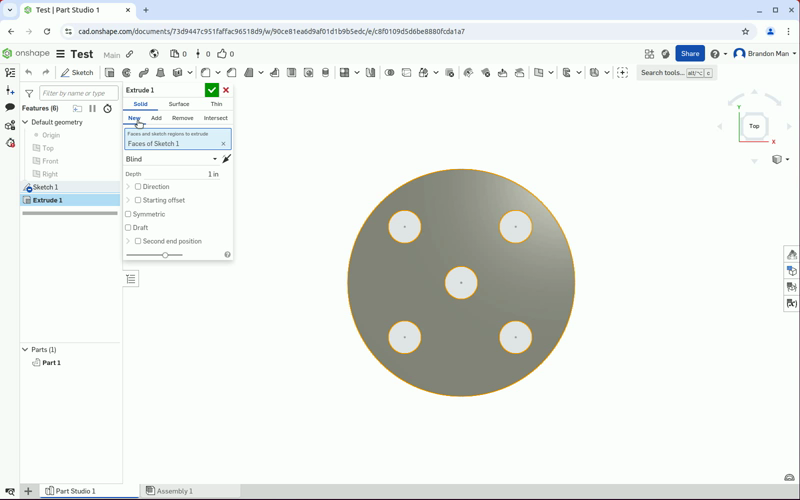
click(137, 120)
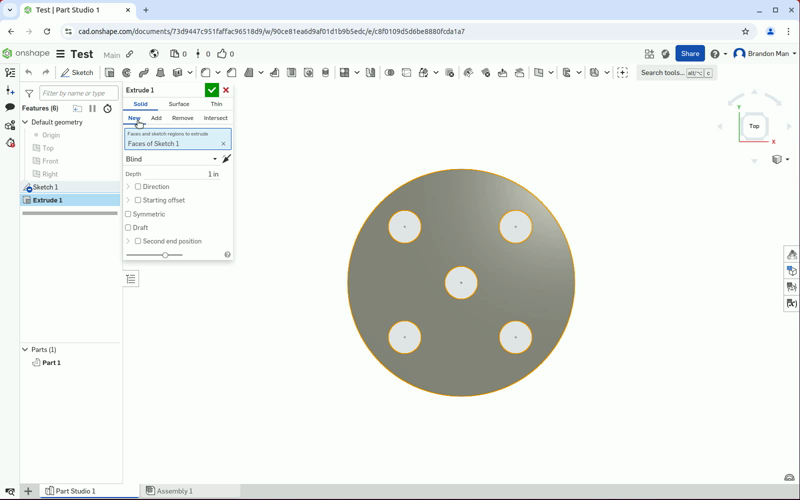
key(tab, 4)
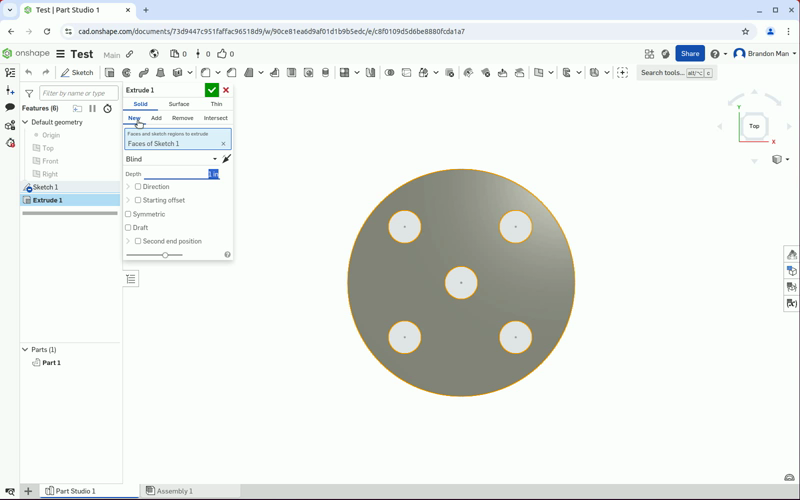
text(4.574)
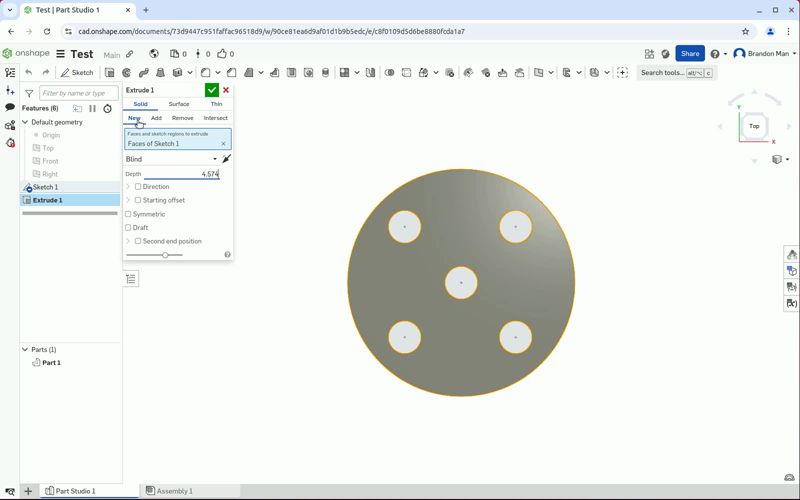
key(enter)
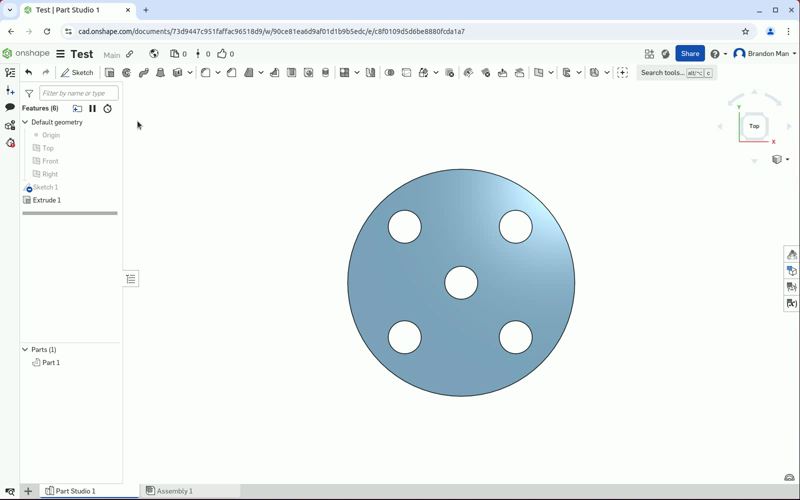
key(shift+h)
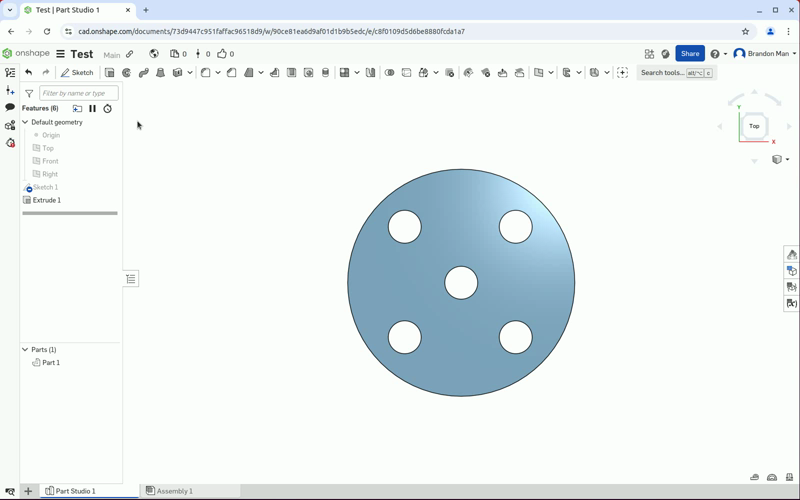
key(shift+h)
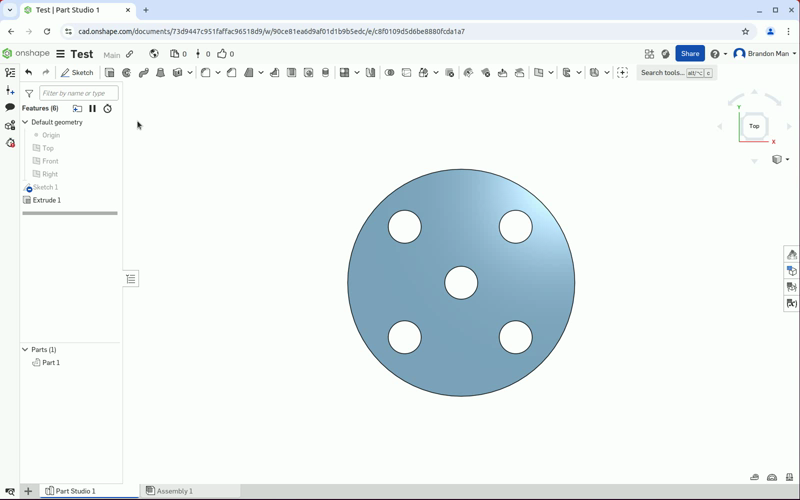
mouse_move(73, 189)
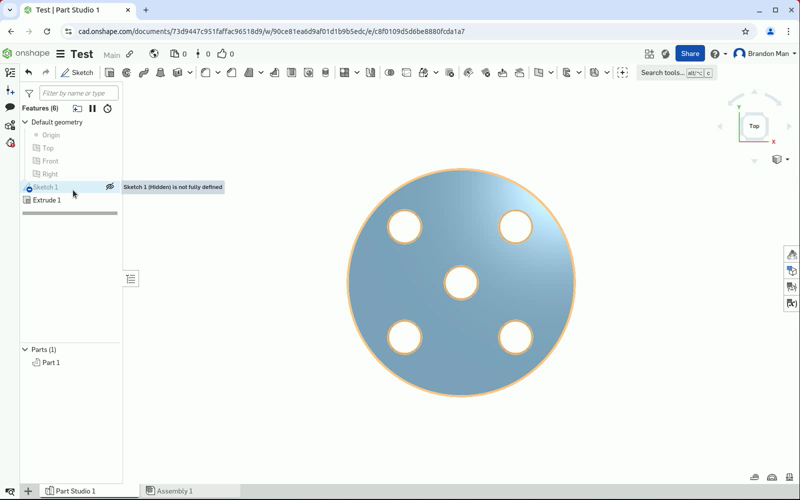
click(73, 189)
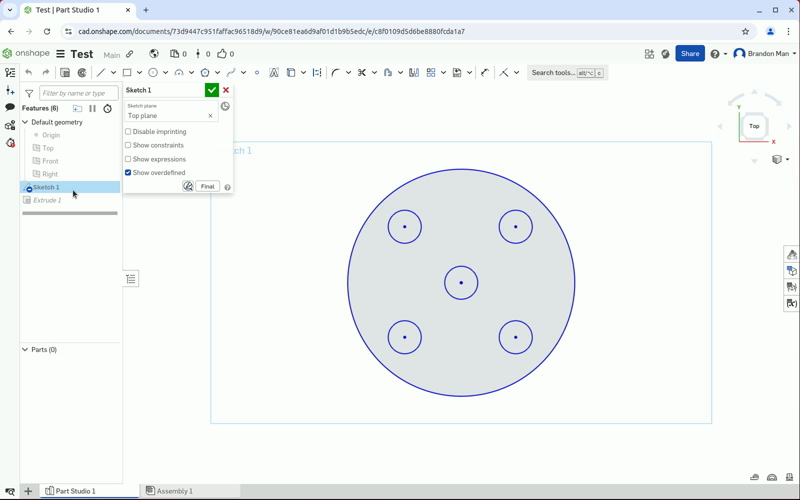
mouse_move(229, 92)
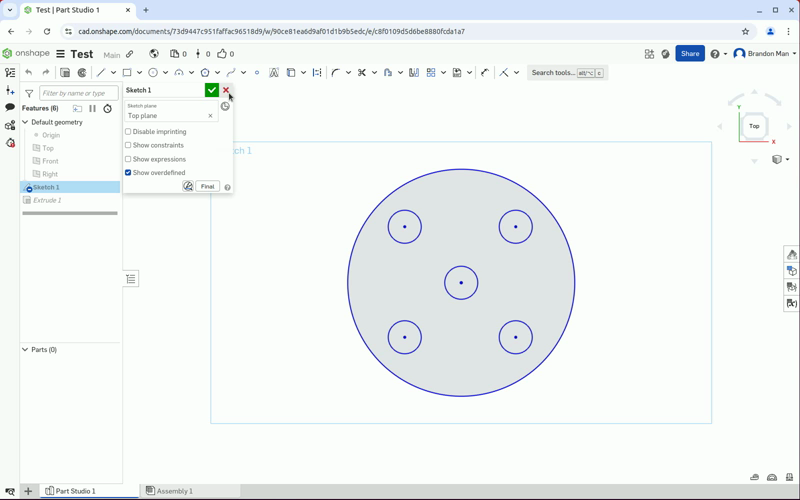
click(229, 92)
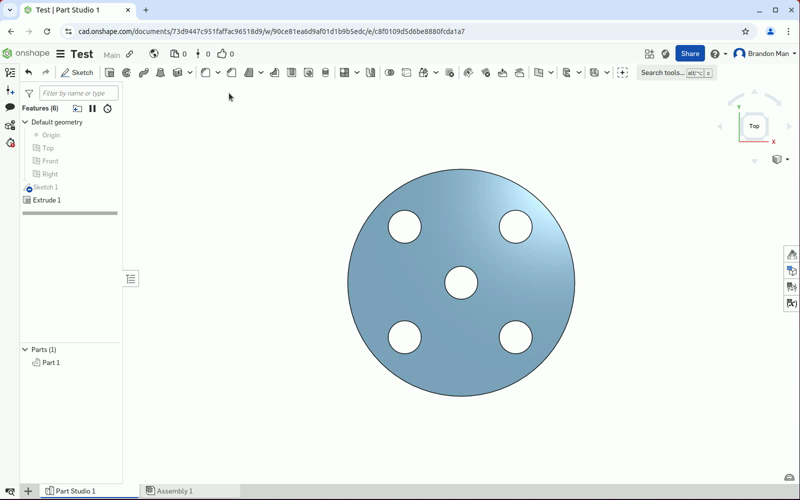
mouse_move(541, 75)
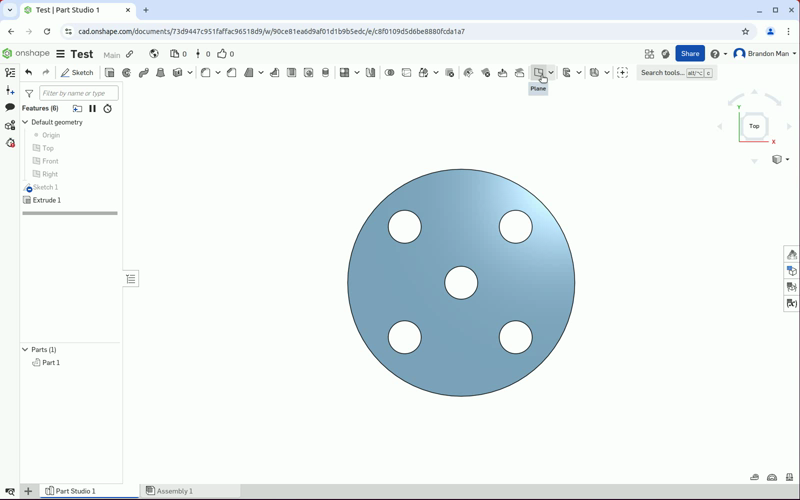
click(541, 75)
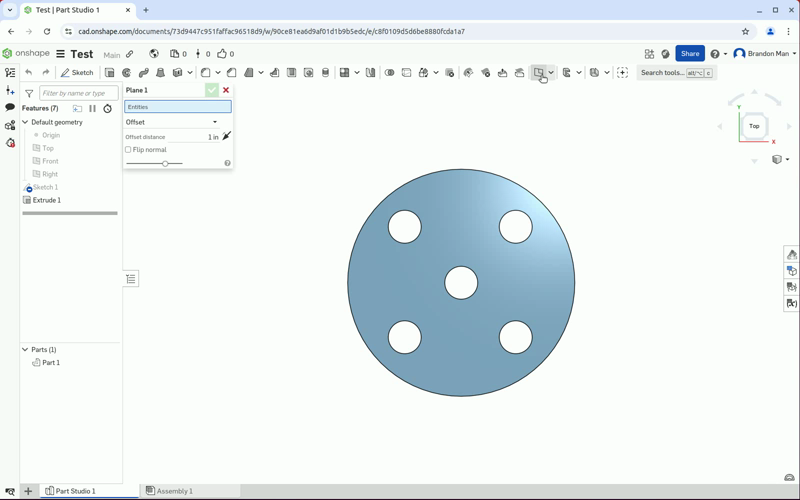
mouse_move(73, 150)
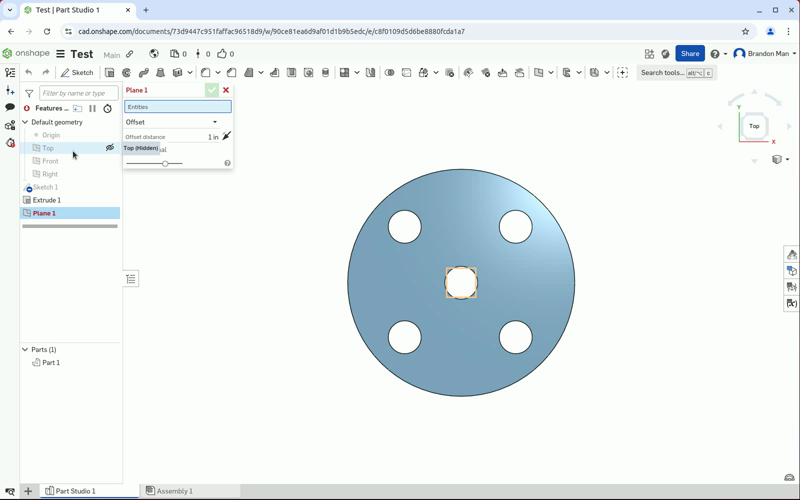
click(73, 150)
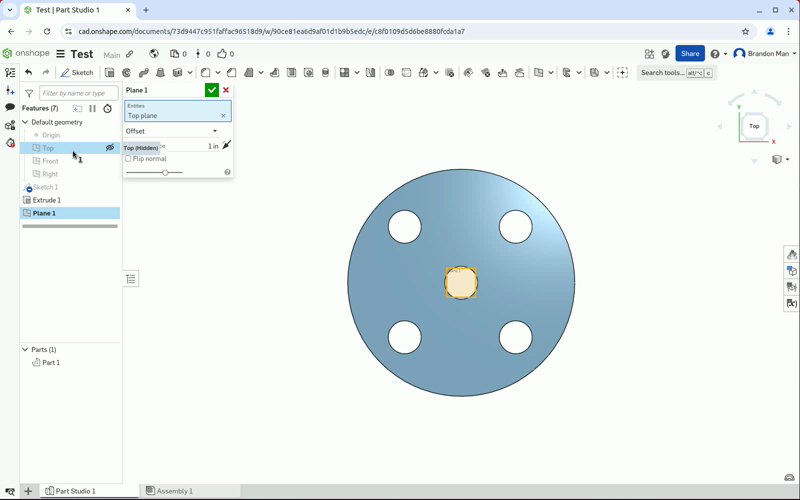
key(tab, 2)
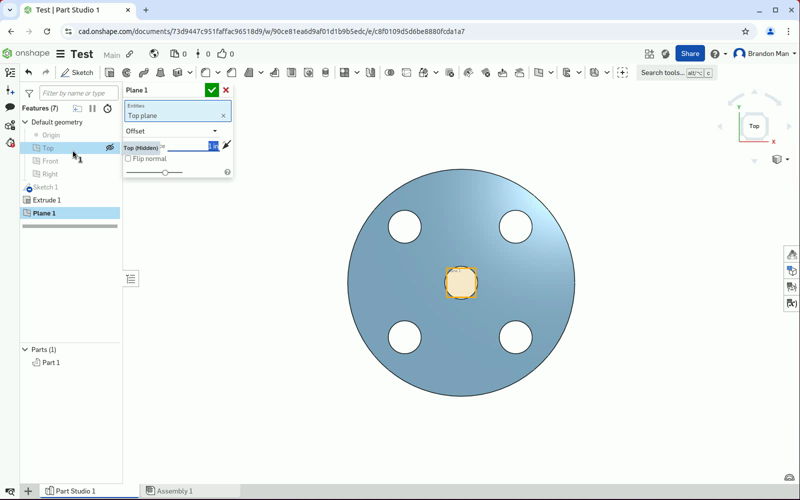
text(4.56)
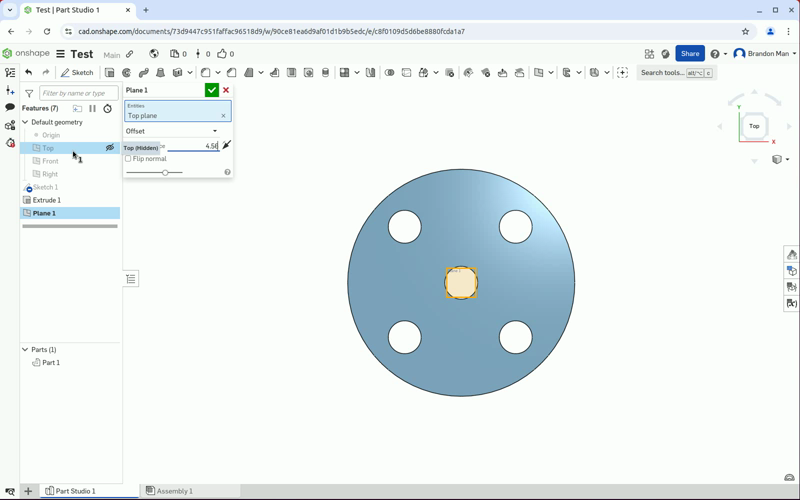
key(enter, 2)
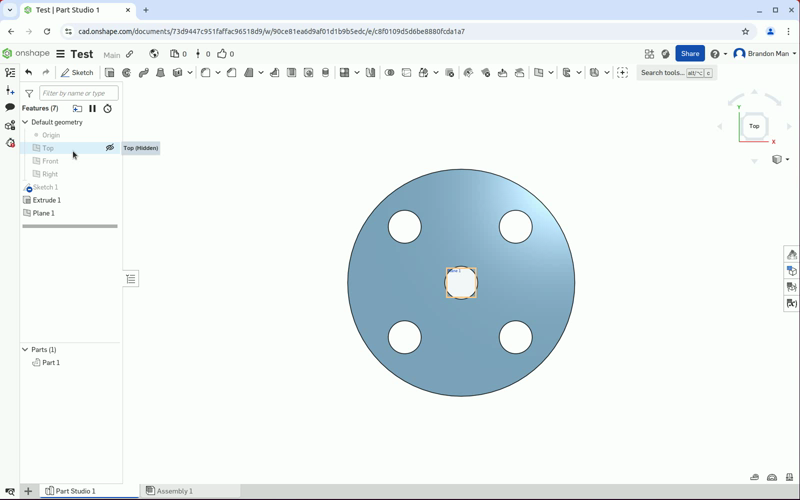
key(shift+s)
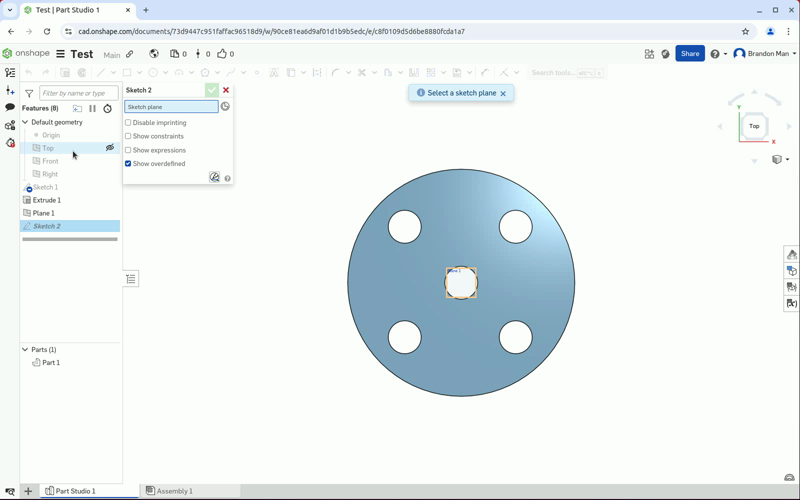
mouse_move(73, 215)
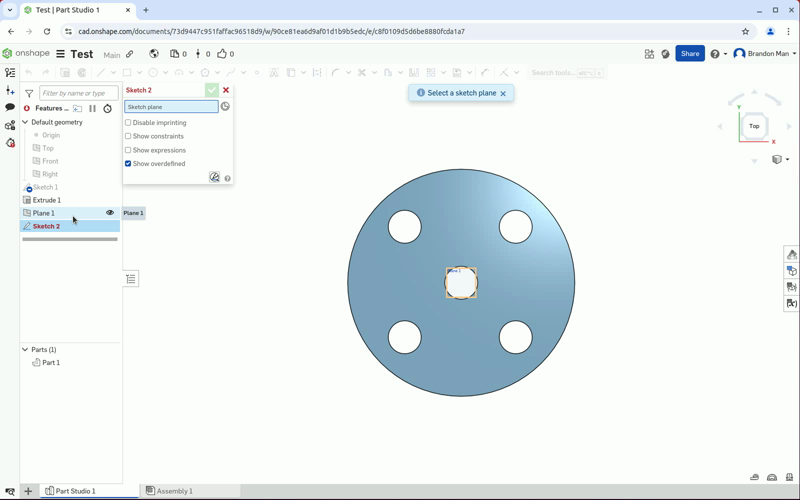
click(73, 215)
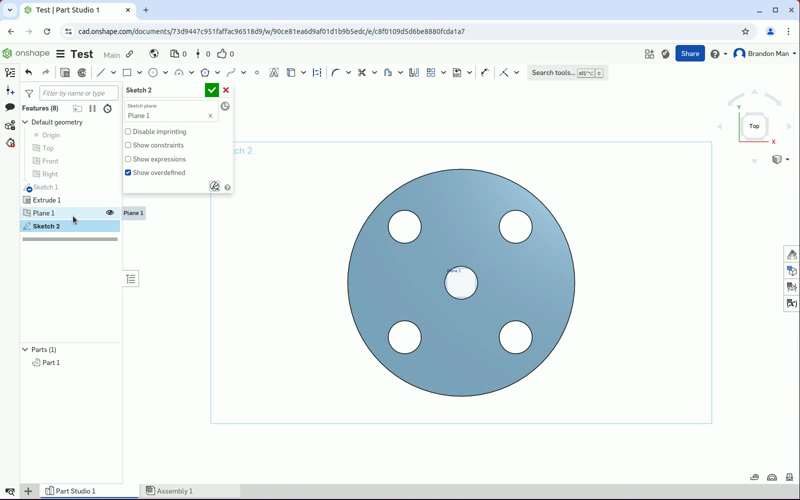
mouse_move(73, 352)
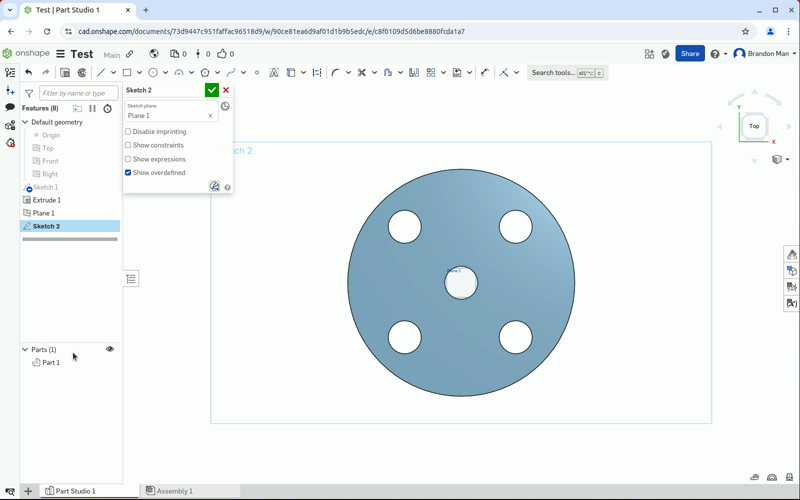
key(y)
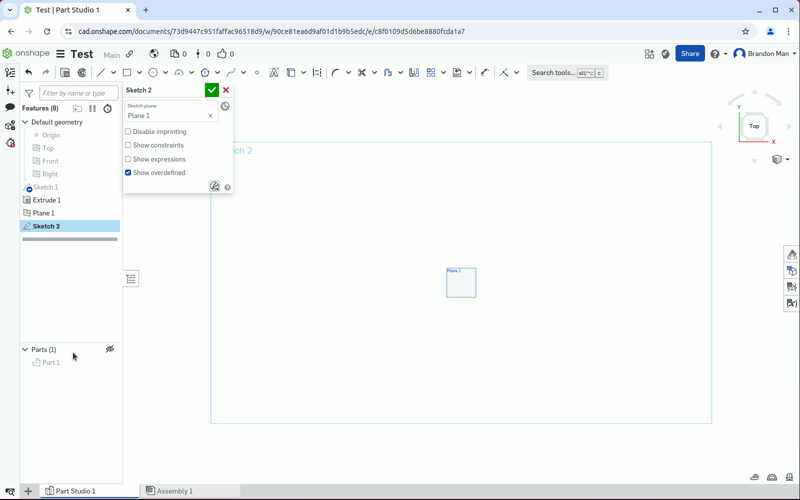
key(c)
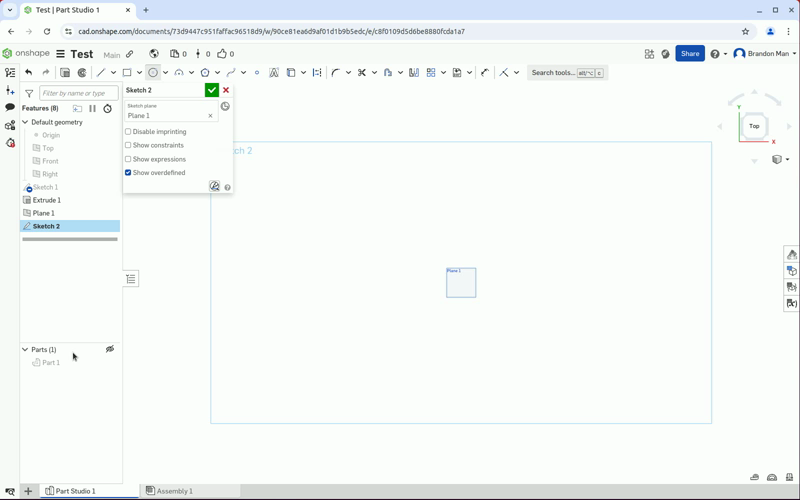
key_down(shift)
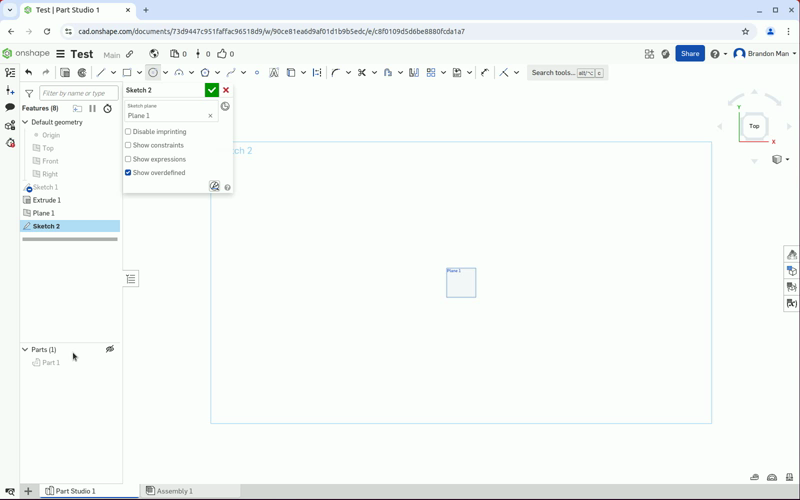
mouse_move(461, 282)
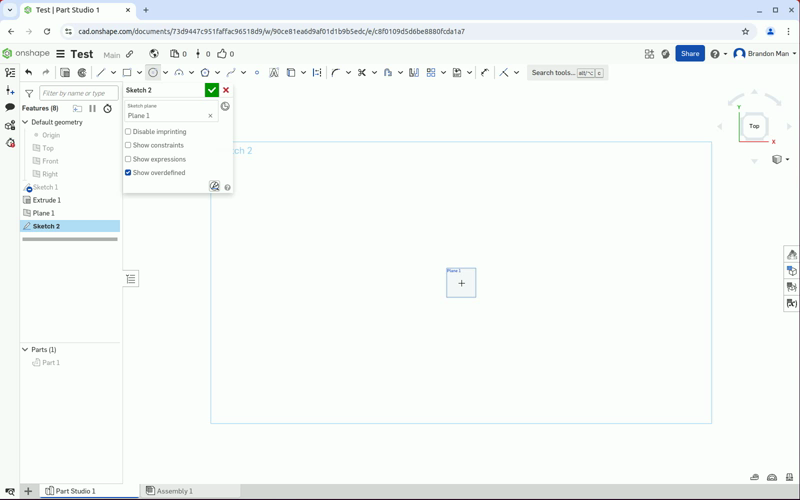
click(461, 282)
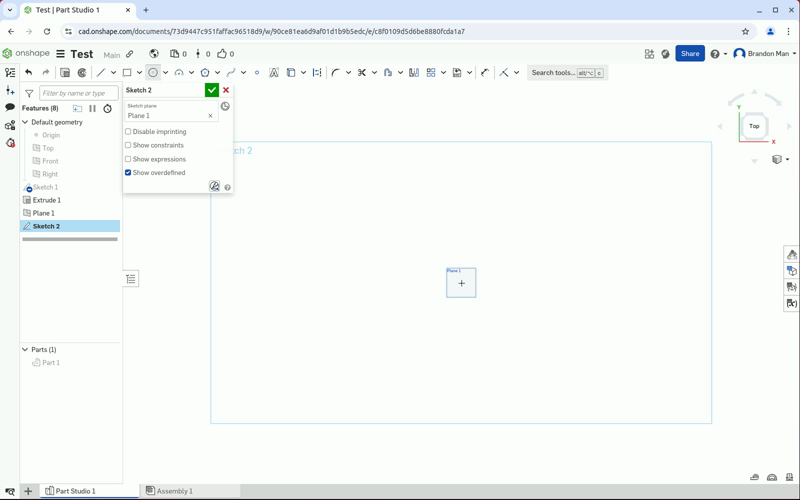
key_up(shift)
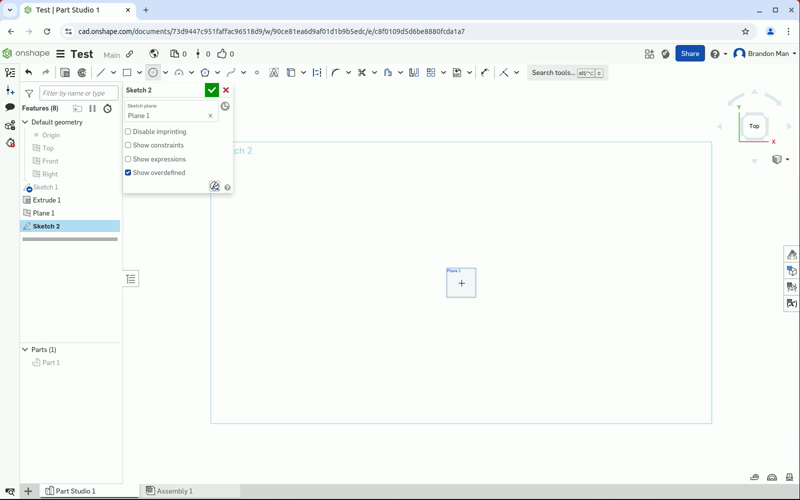
mouse_move(492, 282)
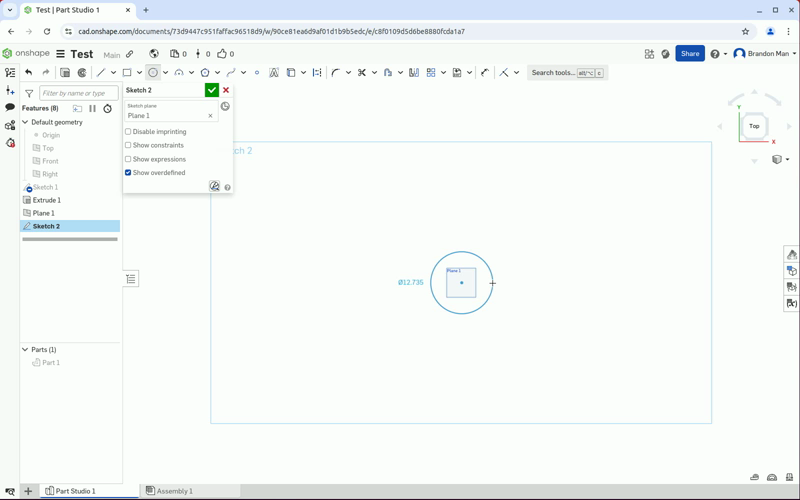
click(492, 282)
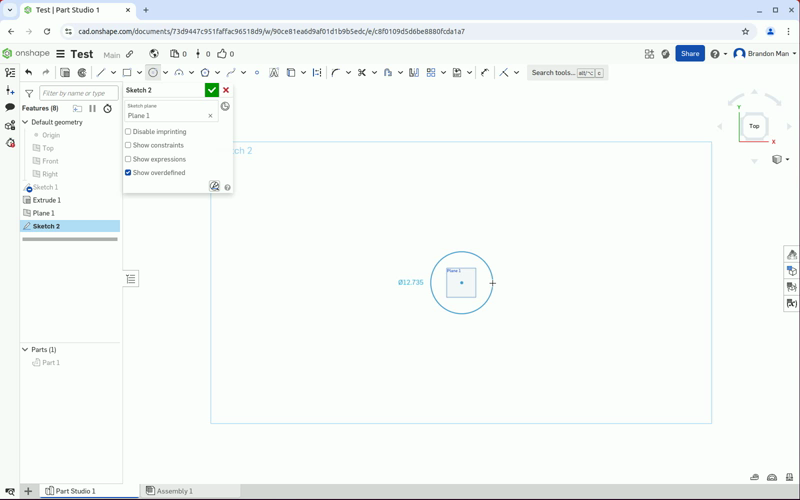
key(esc)
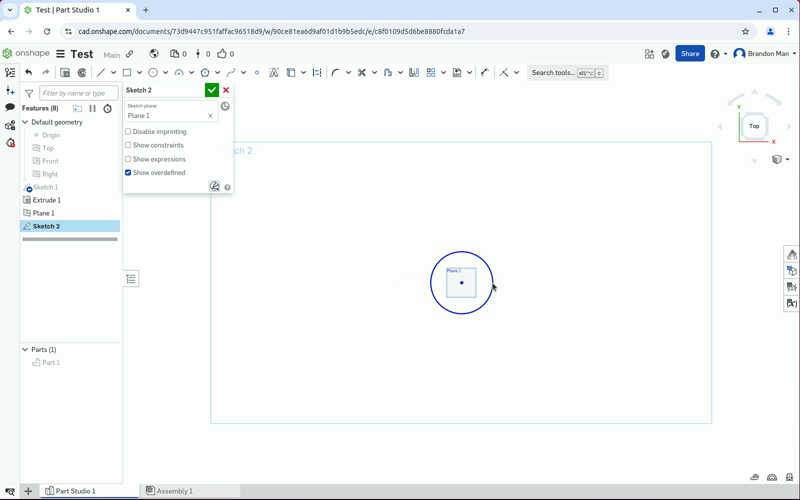
key(c)
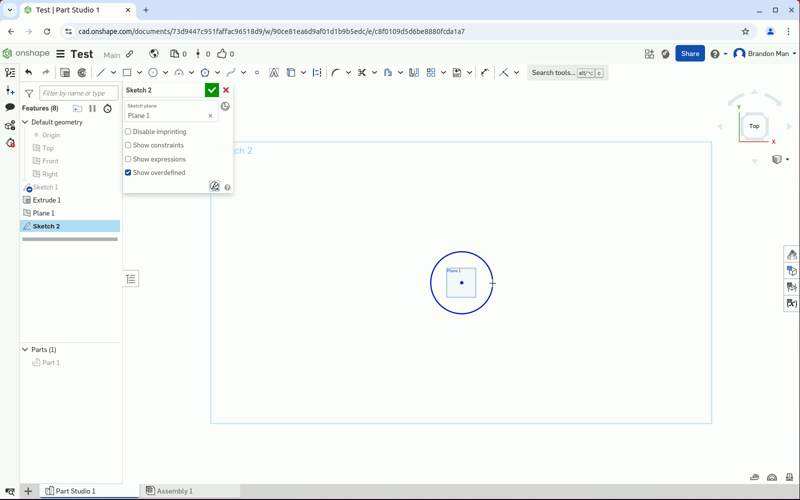
key_down(shift)
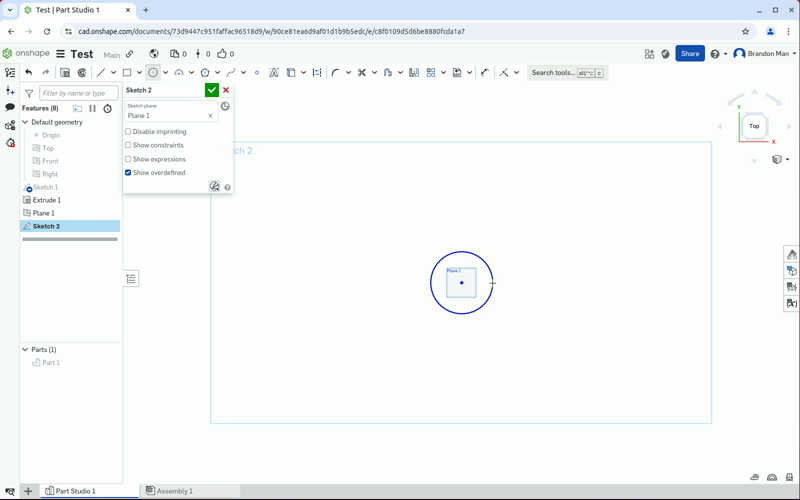
mouse_move(461, 282)
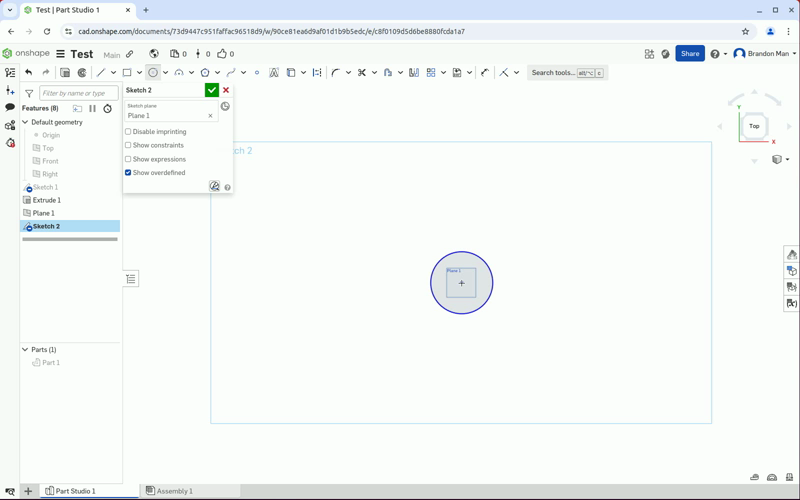
click(461, 282)
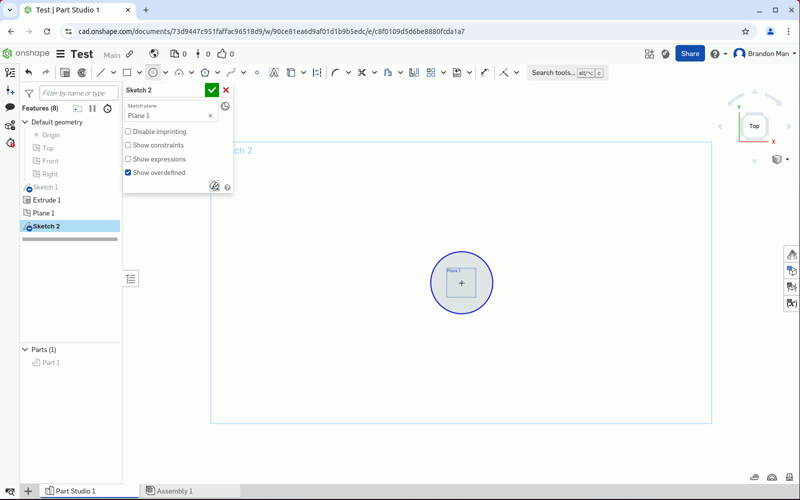
key_up(shift)
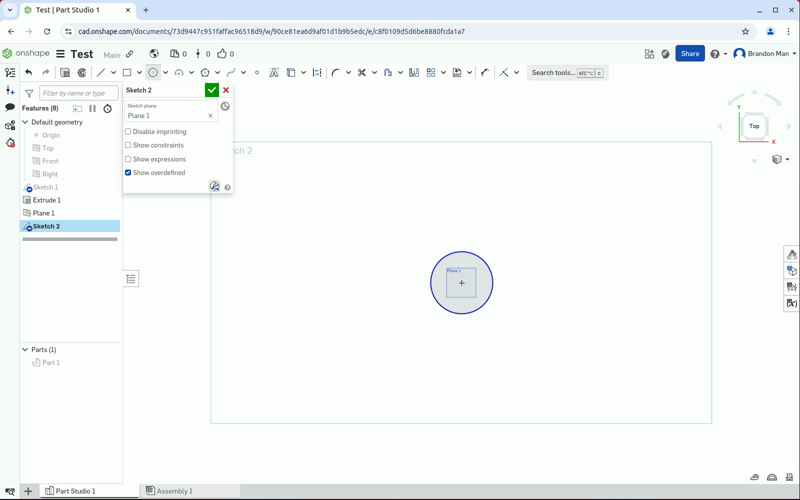
mouse_move(479, 282)
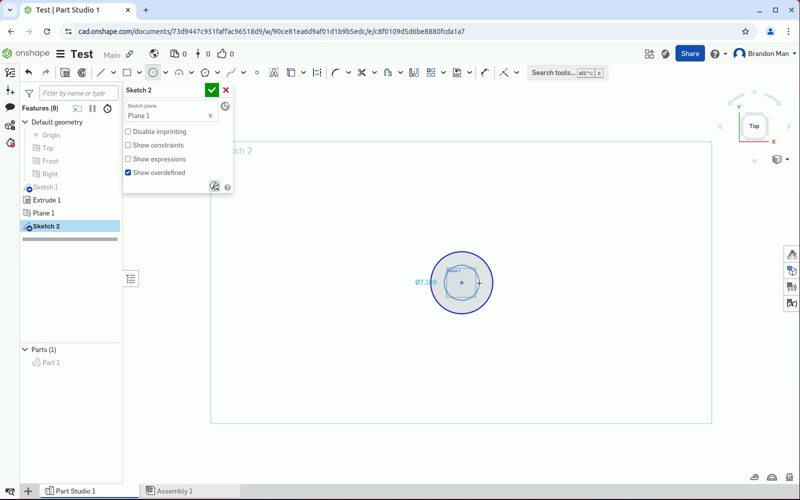
click(479, 282)
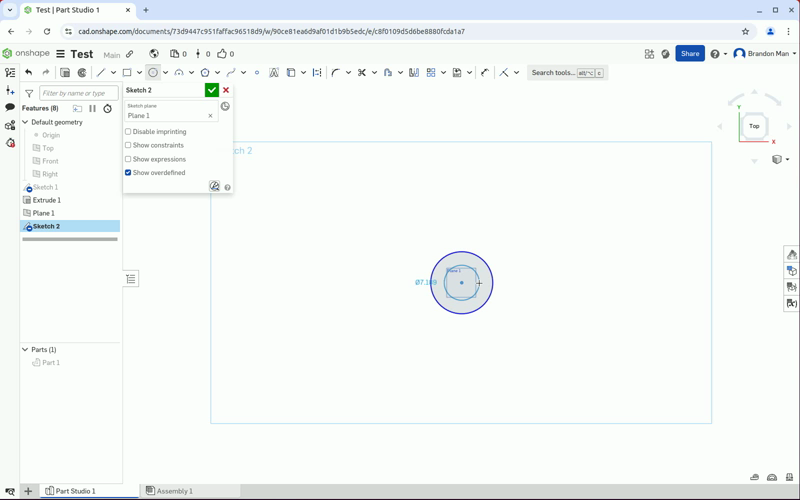
key(esc)
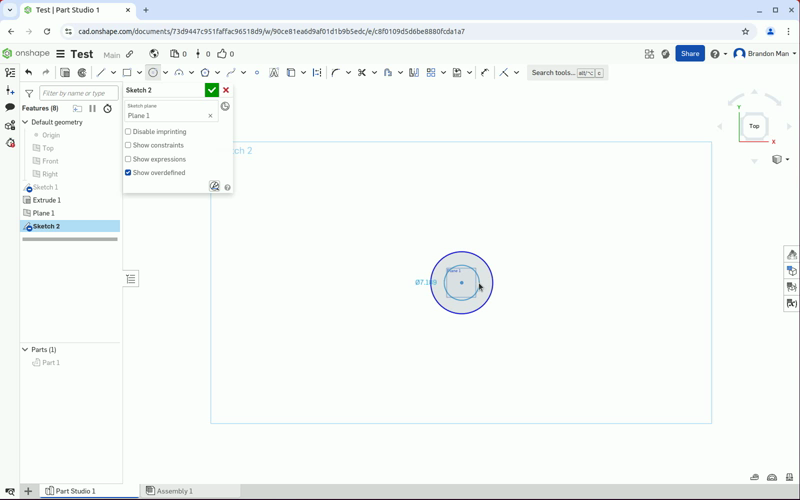
mouse_move(445, 297)
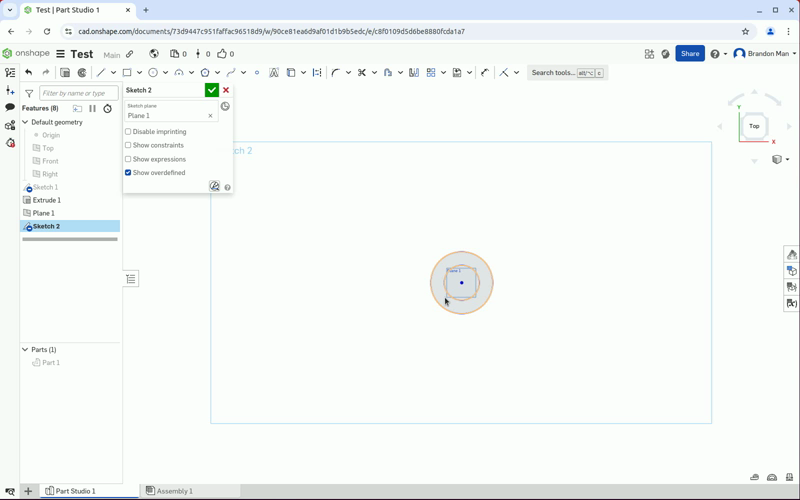
click(445, 297)
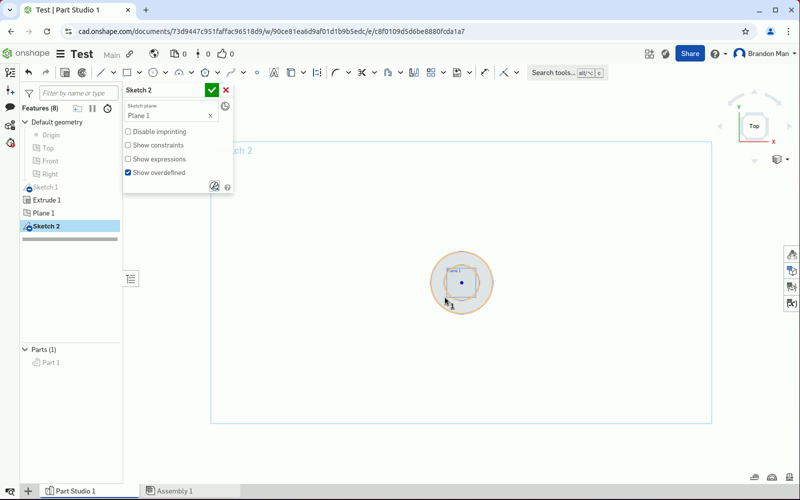
mouse_move(73, 352)
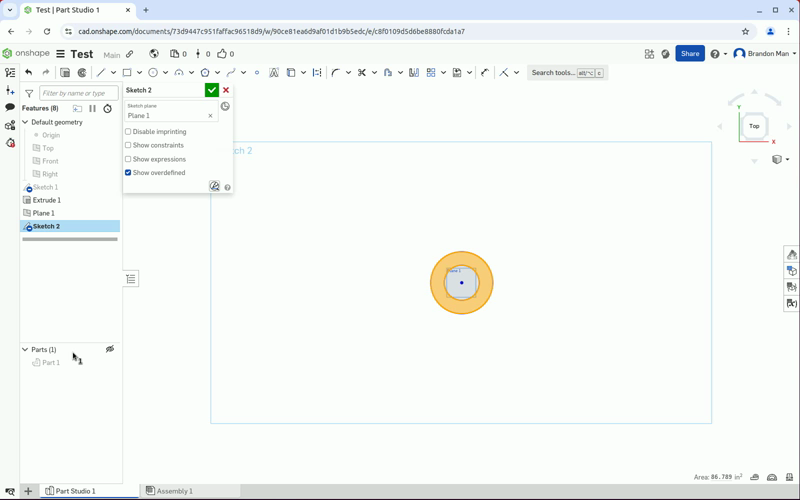
key(shift+y)
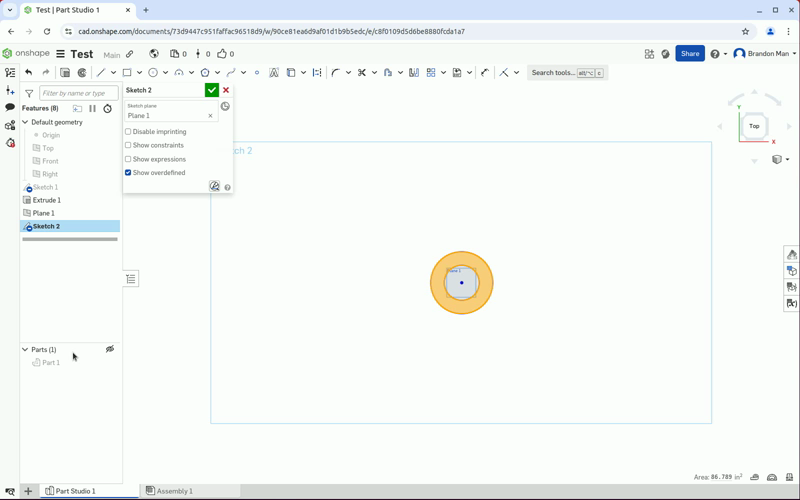
key(shift+e)
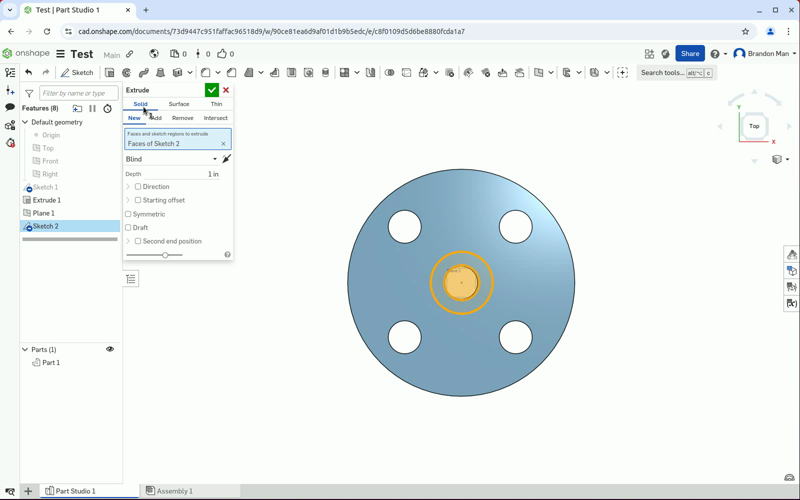
mouse_move(143, 106)
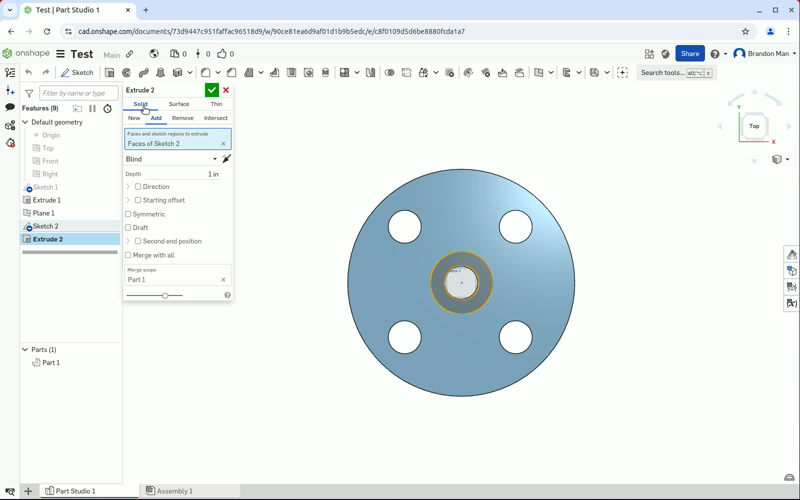
click(143, 106)
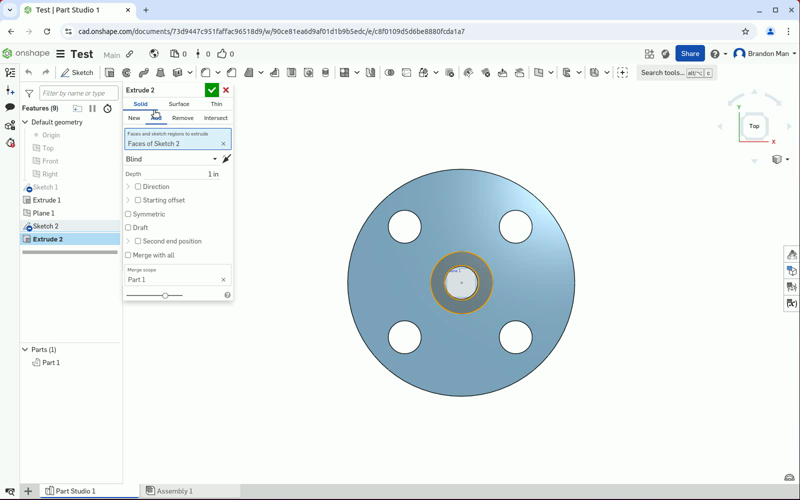
mouse_move(186, 120)
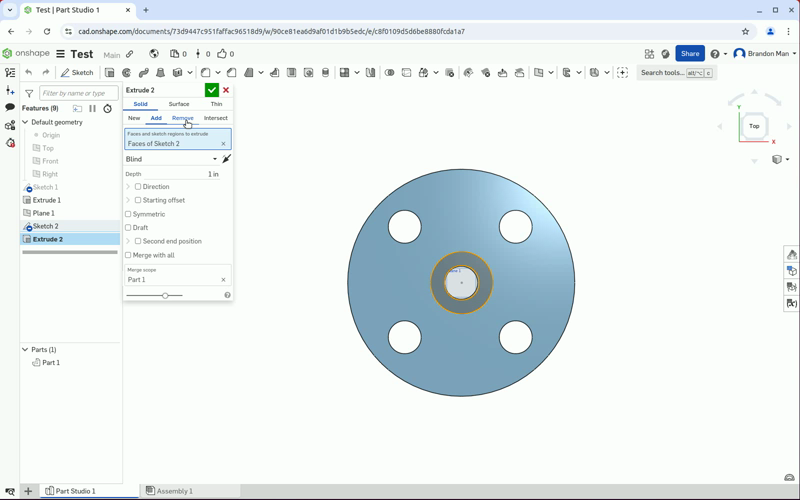
click(186, 120)
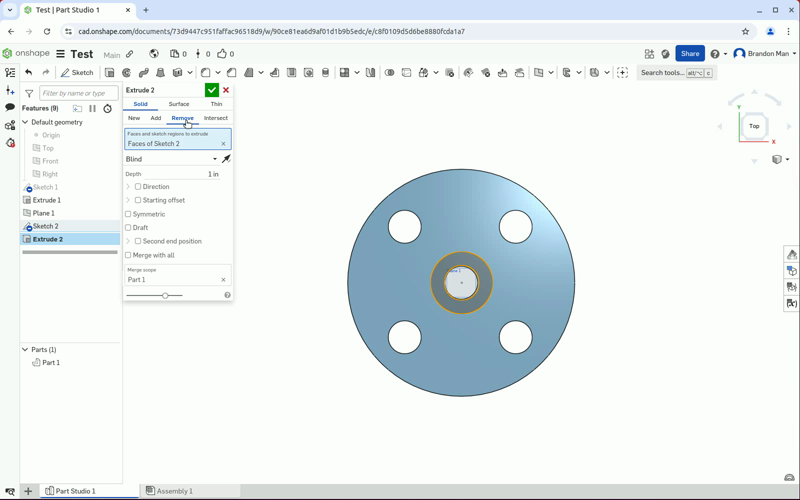
key(tab, 4)
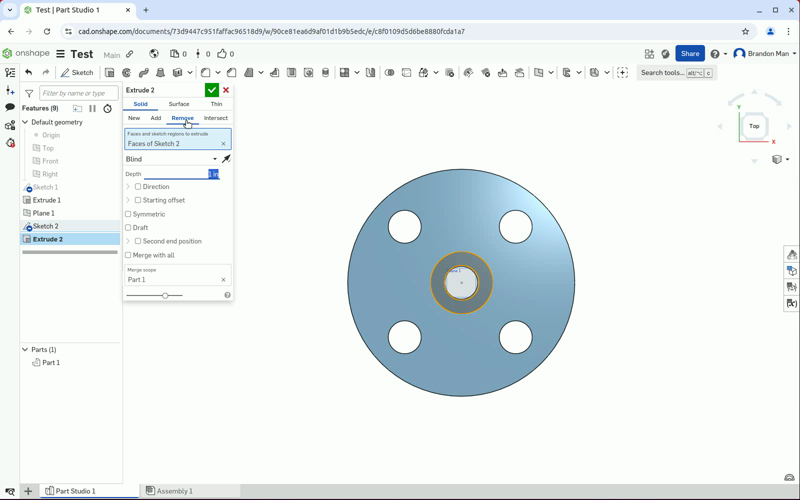
text(1.204)
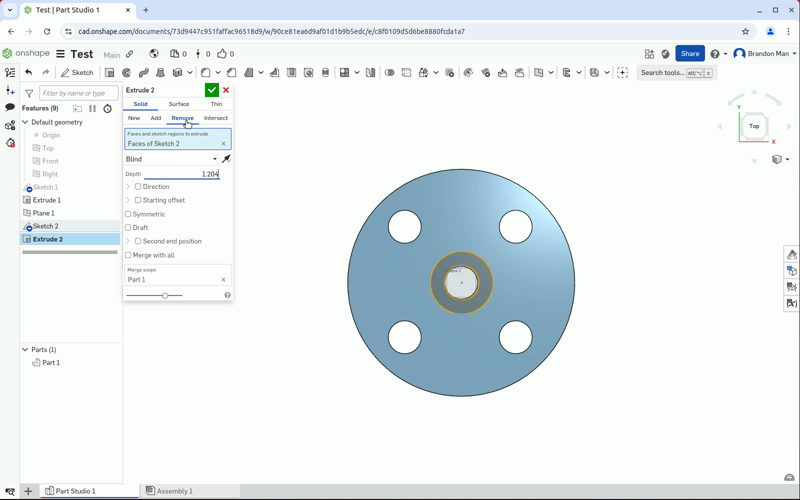
key(tab, 6)
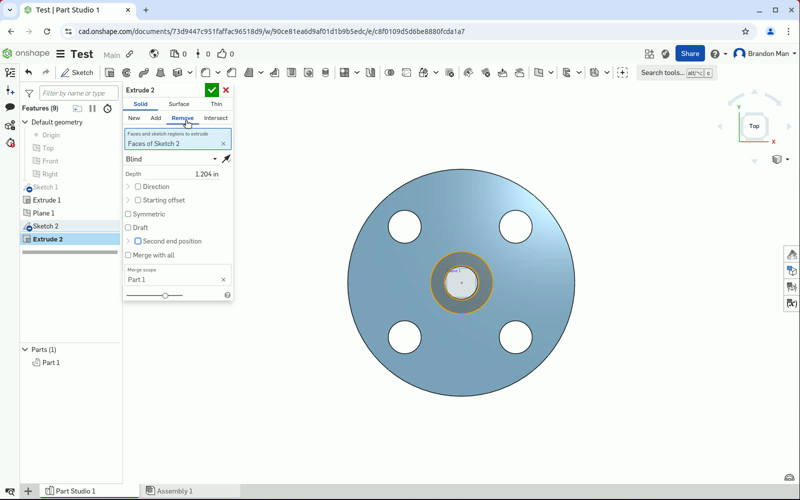
key(space)
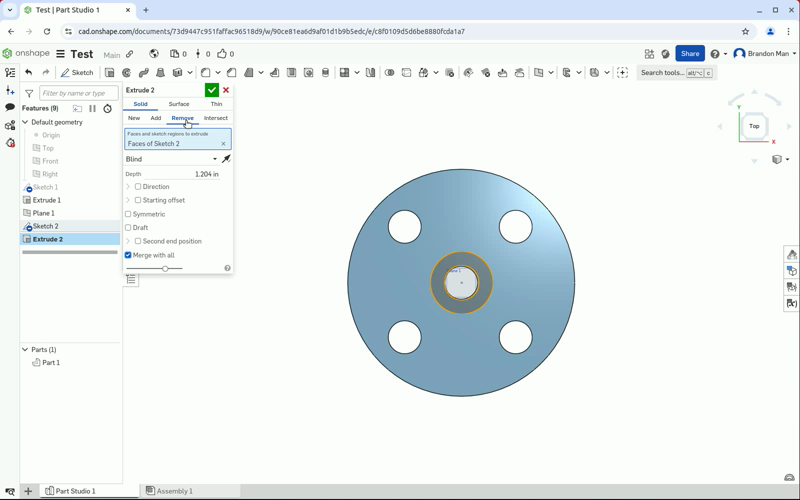
key(enter)
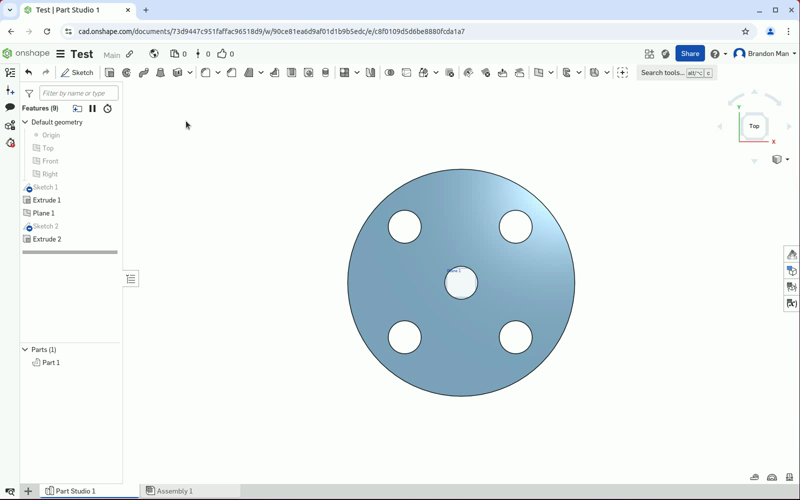
key(shift+h)
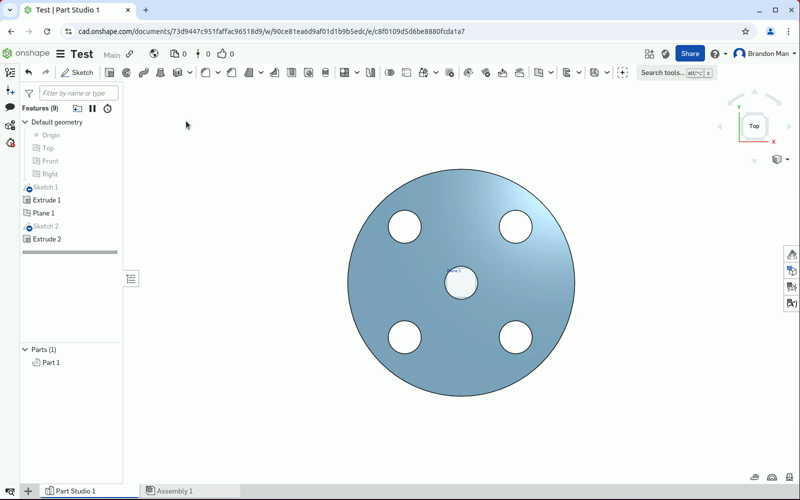
key(shift+h)
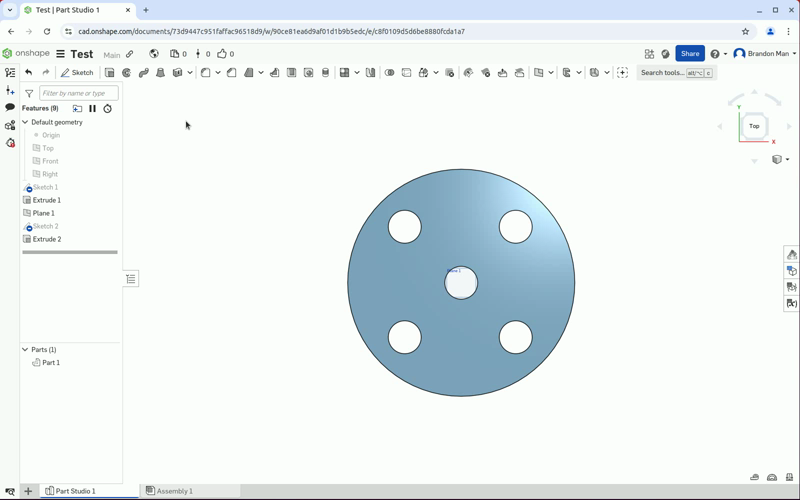
mouse_move(73, 189)
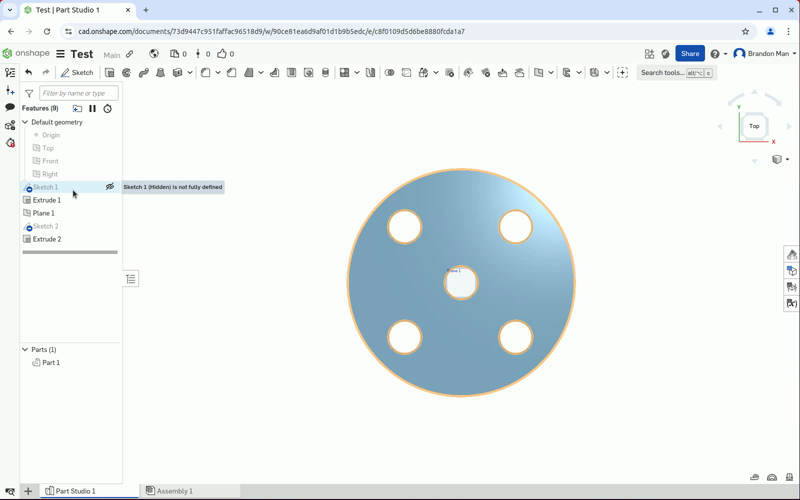
click(73, 189)
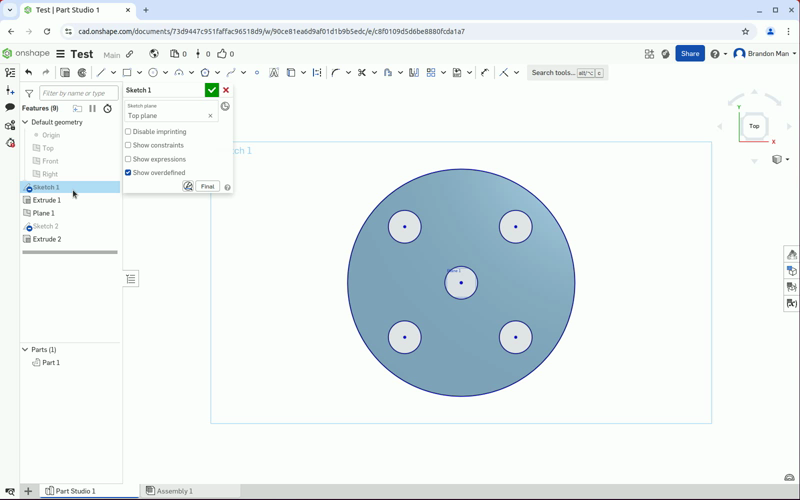
mouse_move(229, 92)
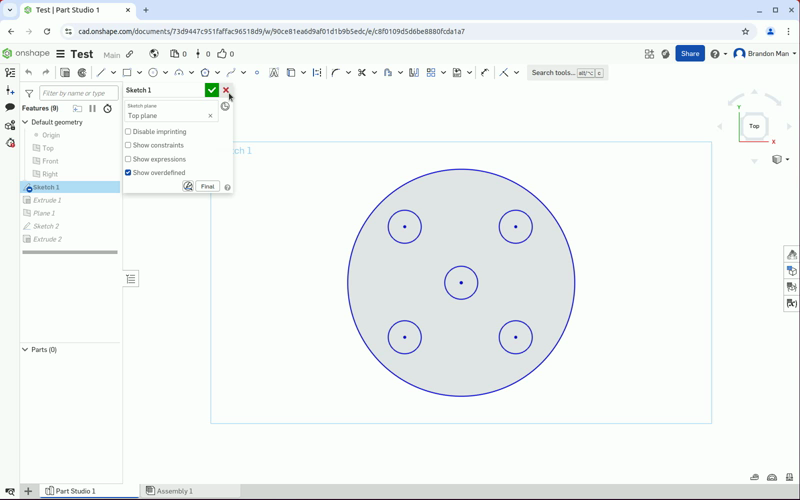
click(229, 92)
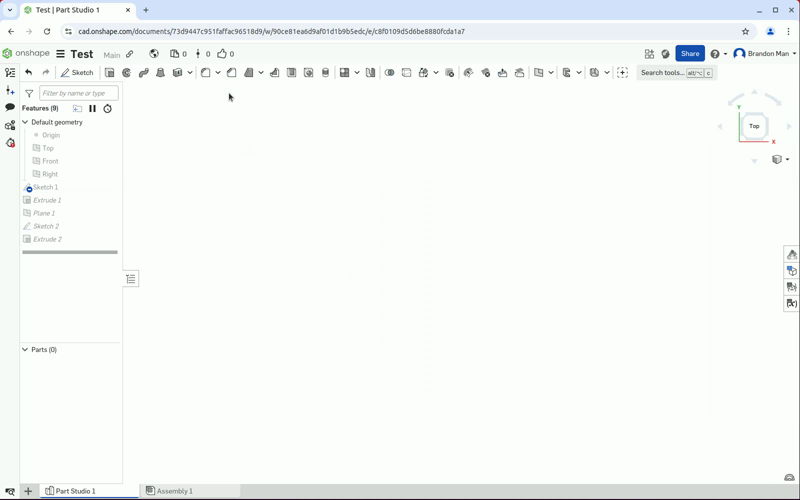
key(shift+s)
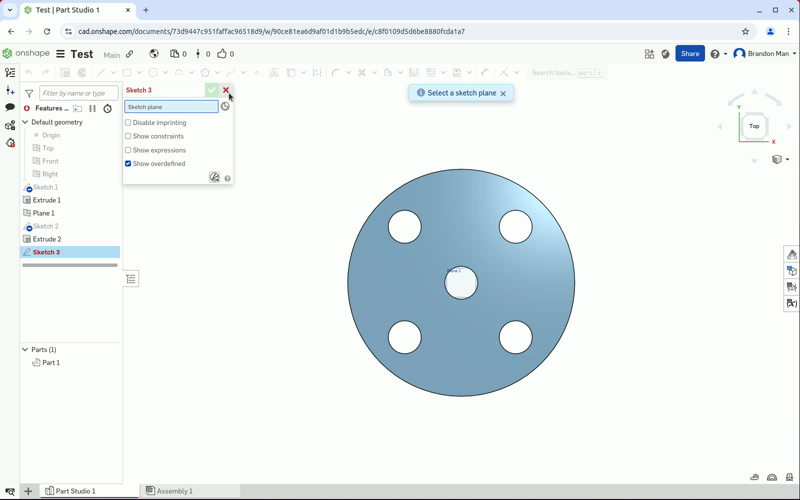
mouse_move(73, 215)
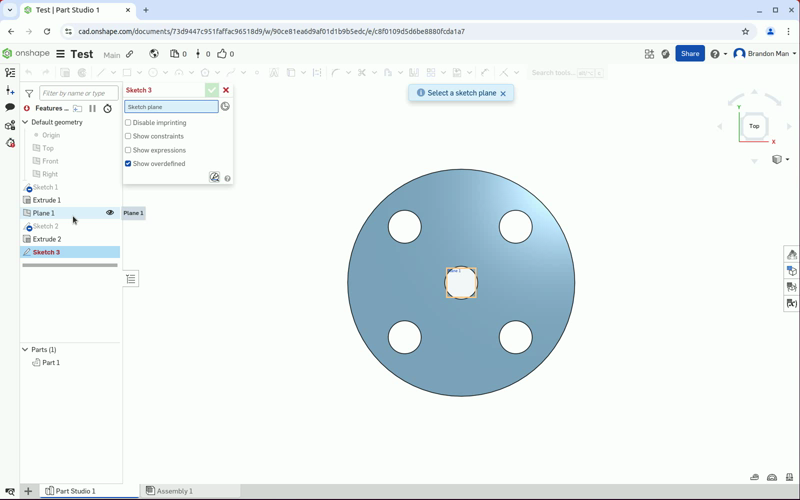
click(73, 215)
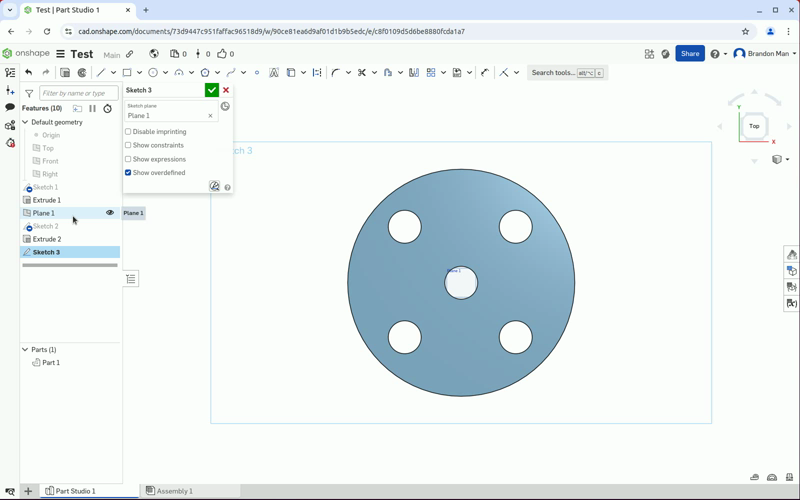
mouse_move(73, 352)
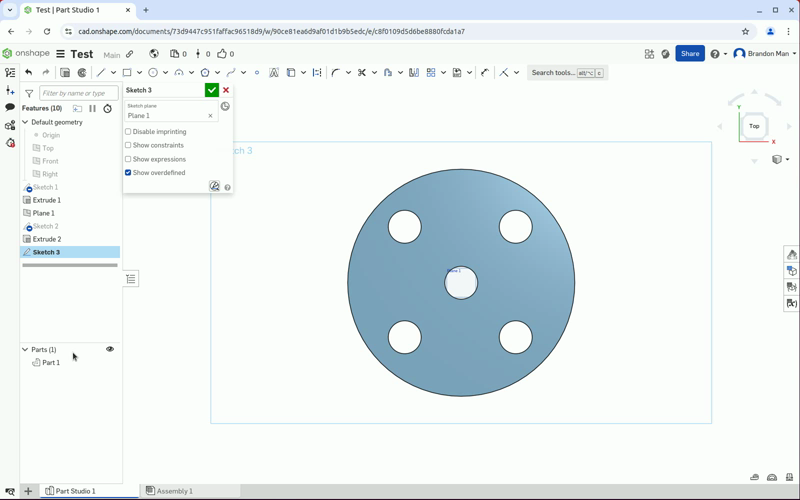
key(y)
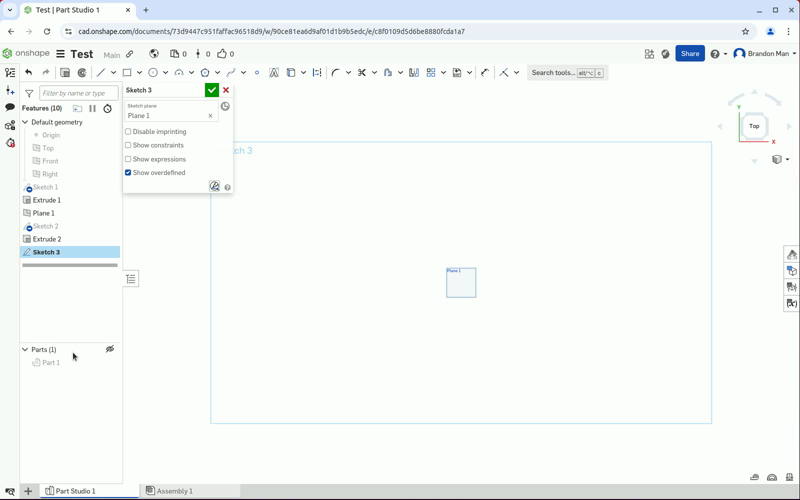
key(c)
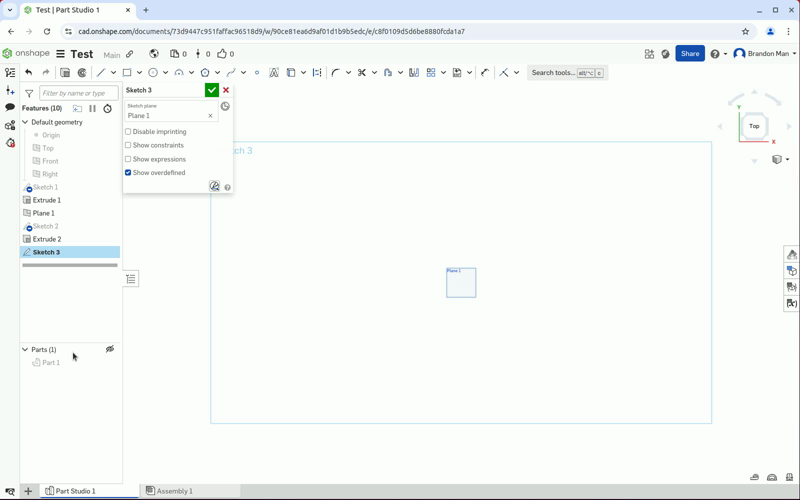
key_down(shift)
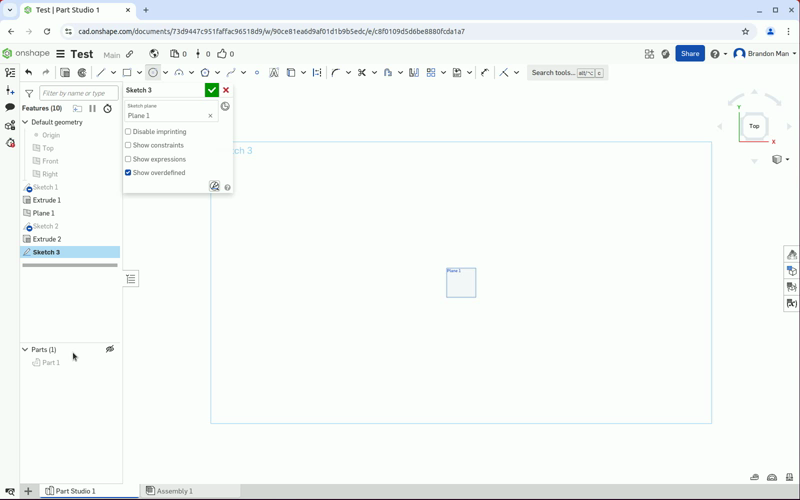
mouse_move(461, 282)
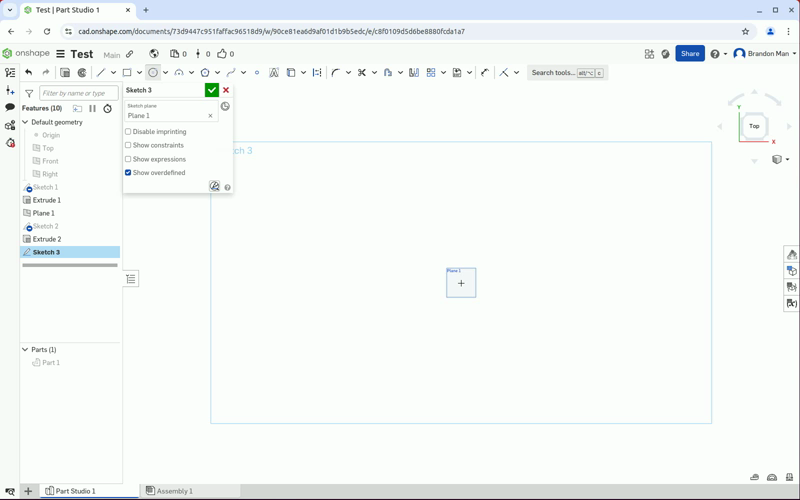
click(461, 282)
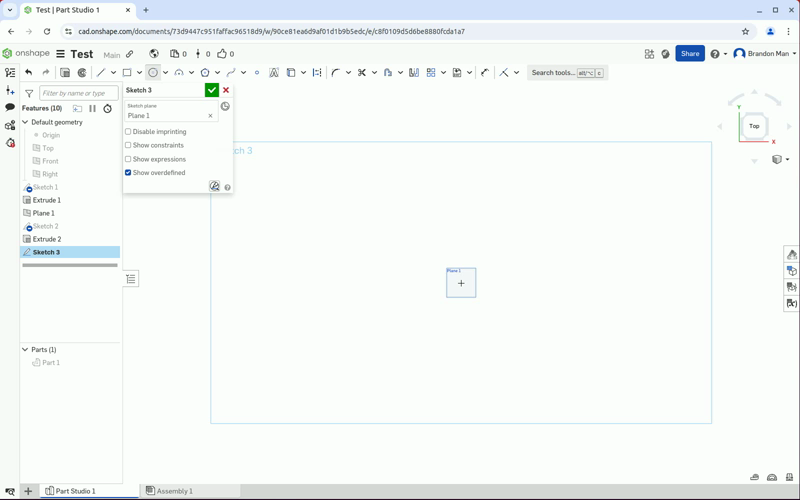
key_up(shift)
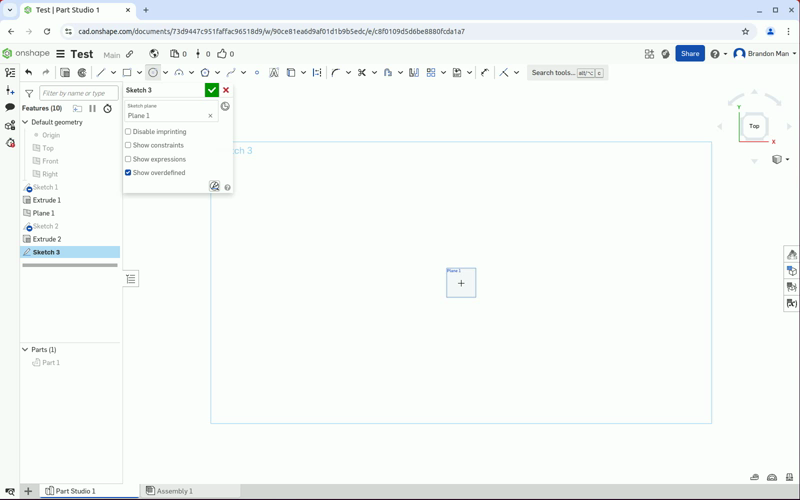
mouse_move(512, 282)
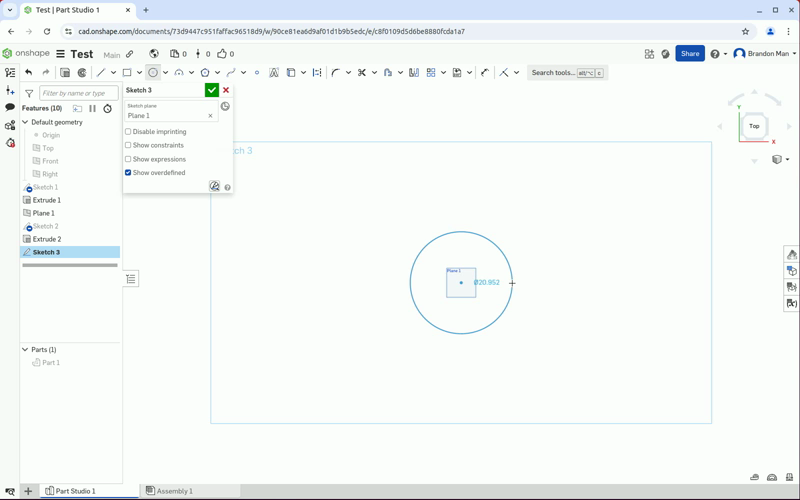
click(512, 282)
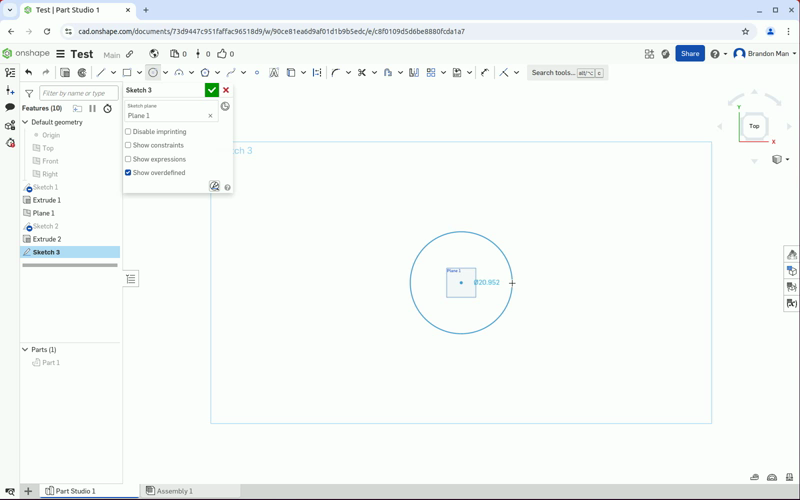
key(esc)
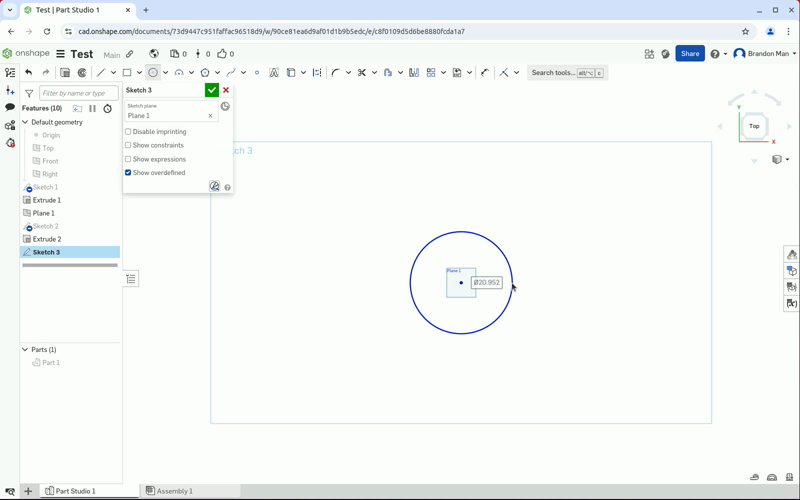
key(c)
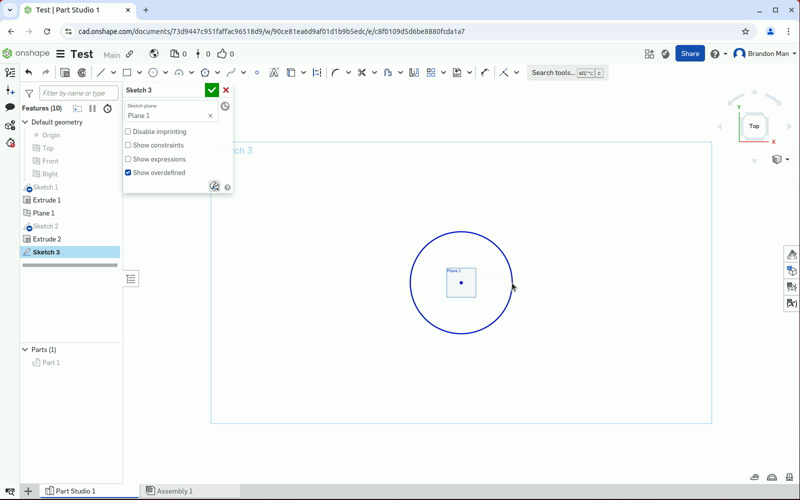
key_down(shift)
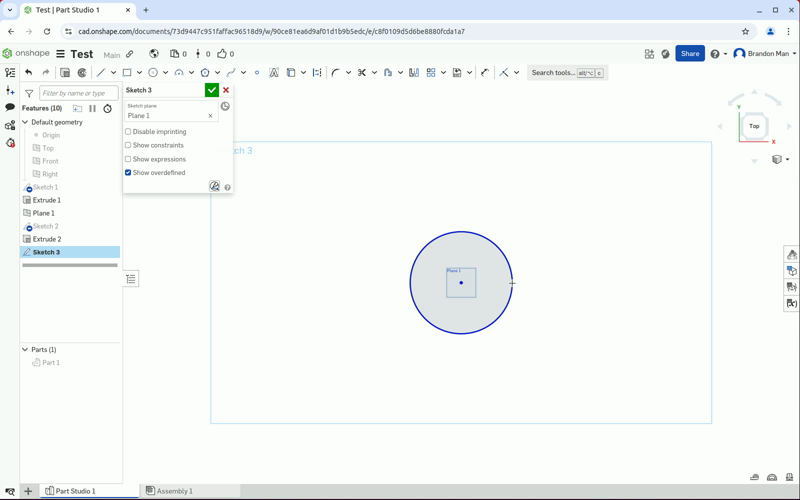
mouse_move(461, 282)
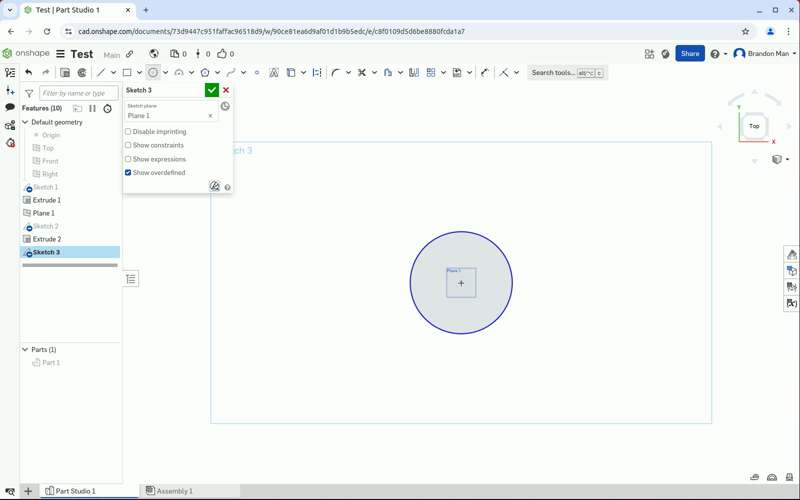
click(461, 282)
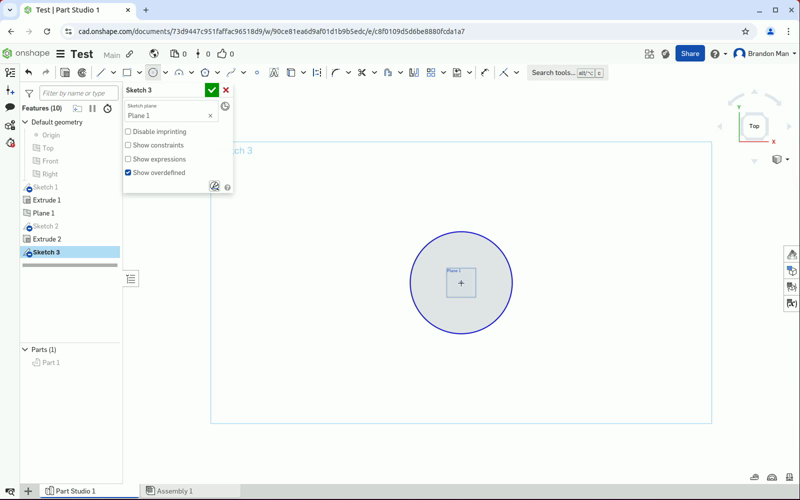
key_up(shift)
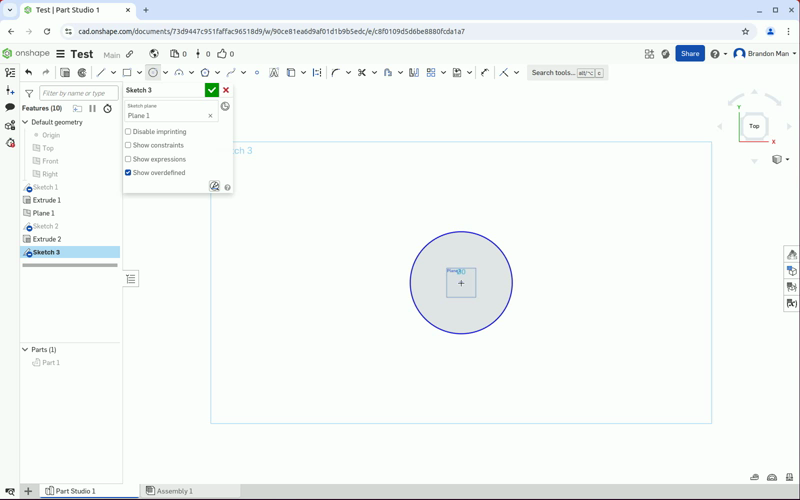
mouse_move(492, 282)
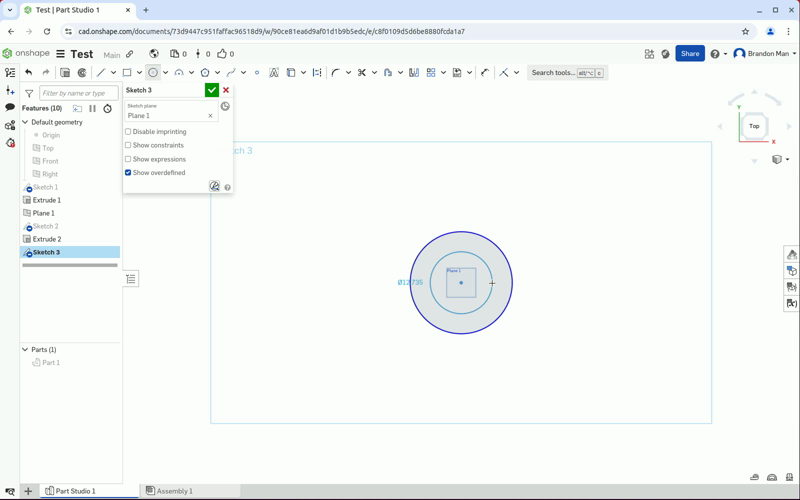
click(492, 282)
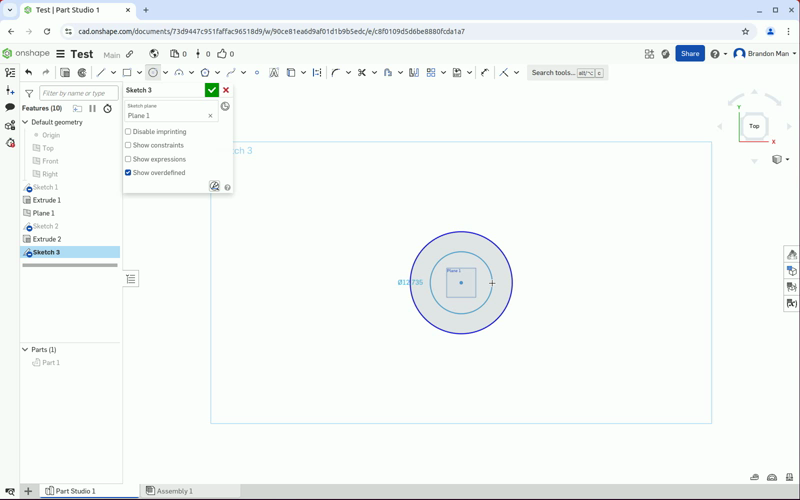
key(esc)
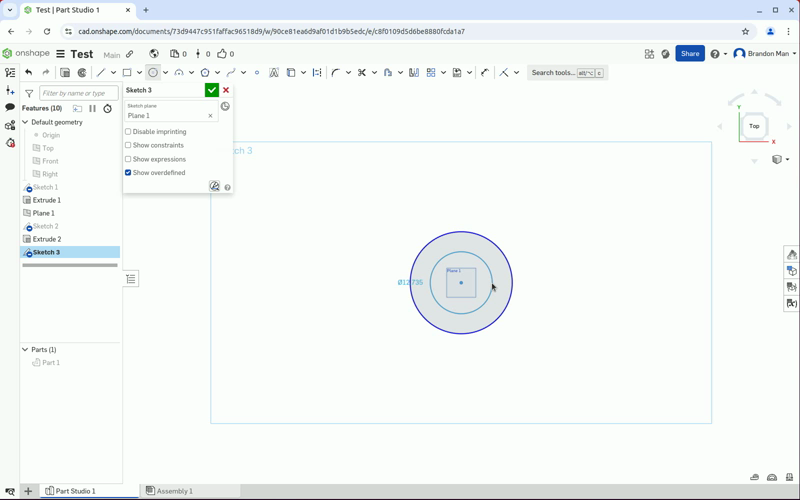
mouse_move(423, 271)
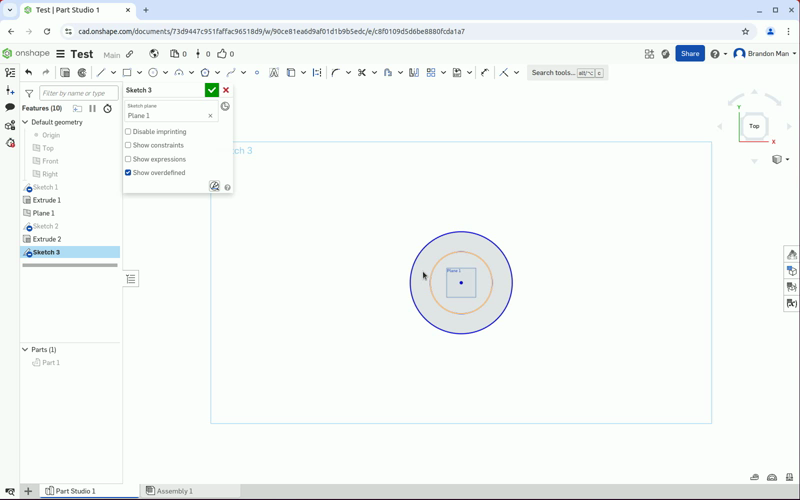
click(423, 271)
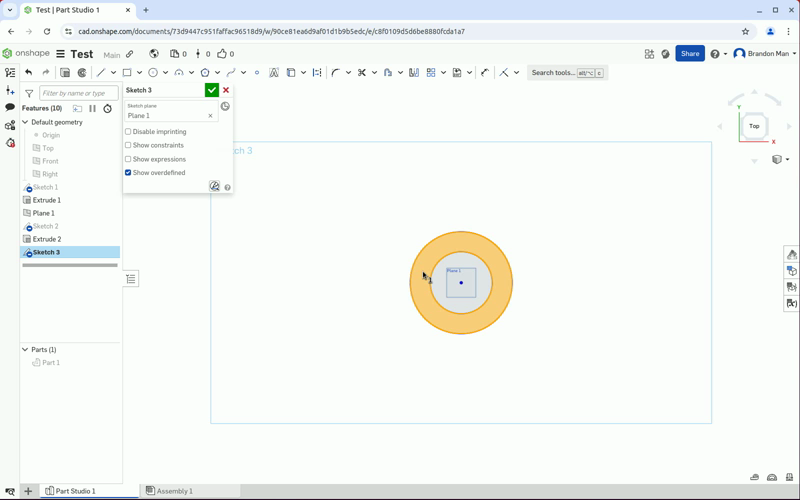
mouse_move(73, 352)
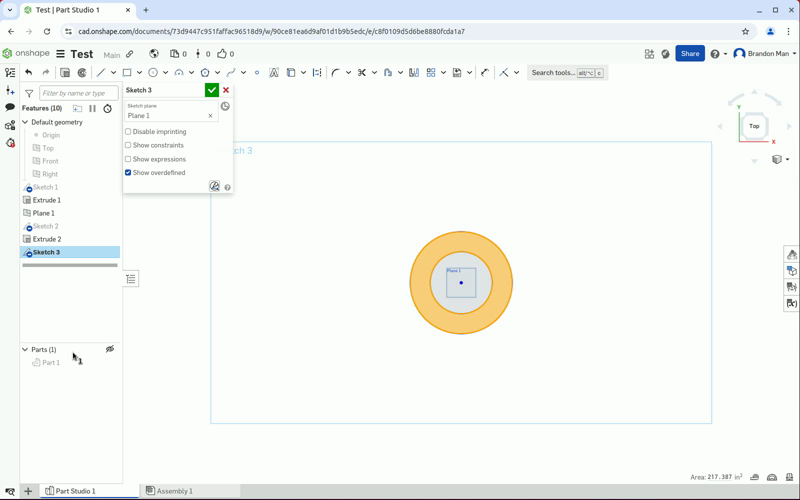
key(shift+y)
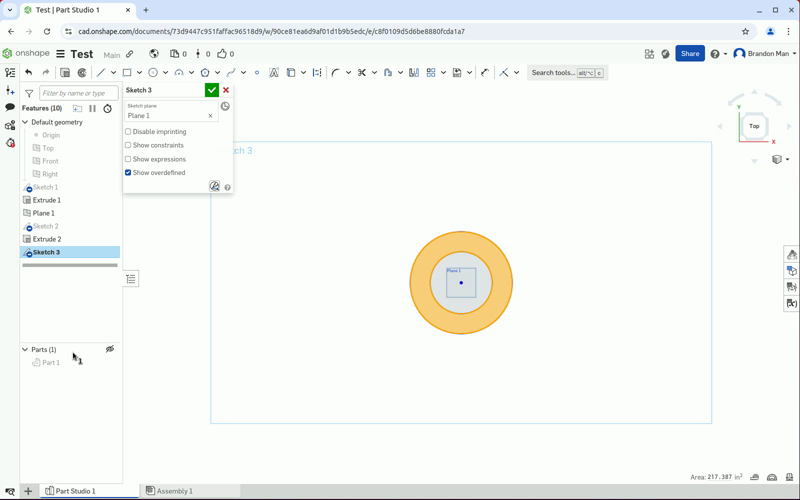
key(shift+e)
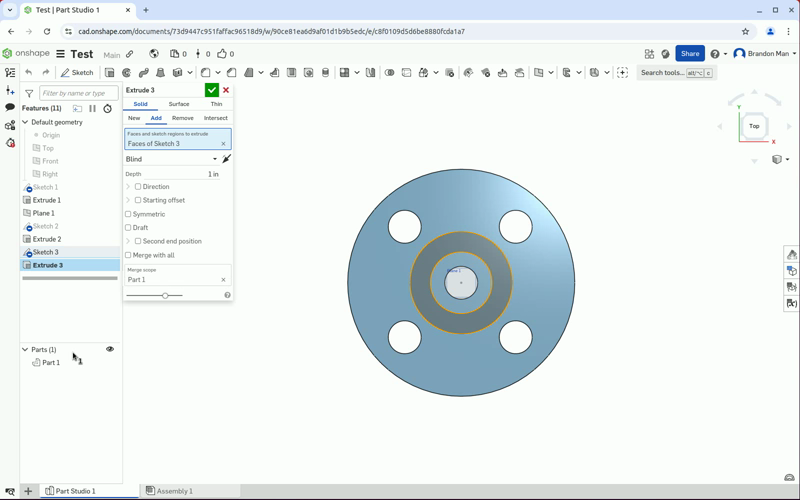
mouse_move(143, 106)
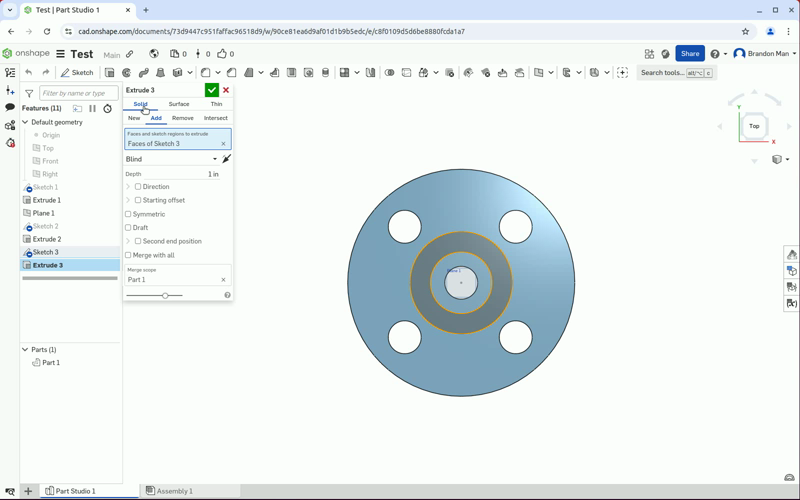
click(143, 106)
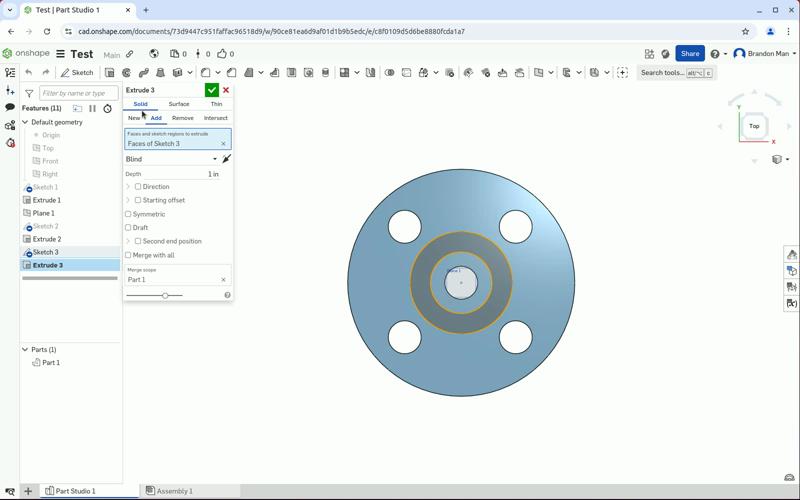
mouse_move(137, 120)
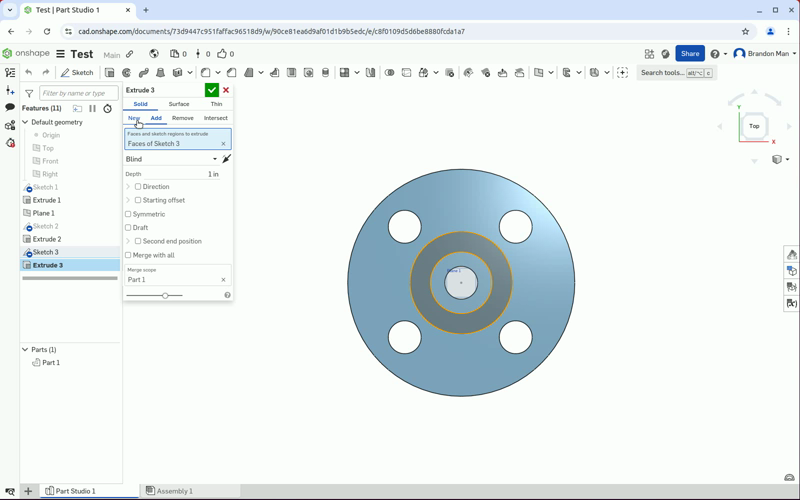
click(137, 120)
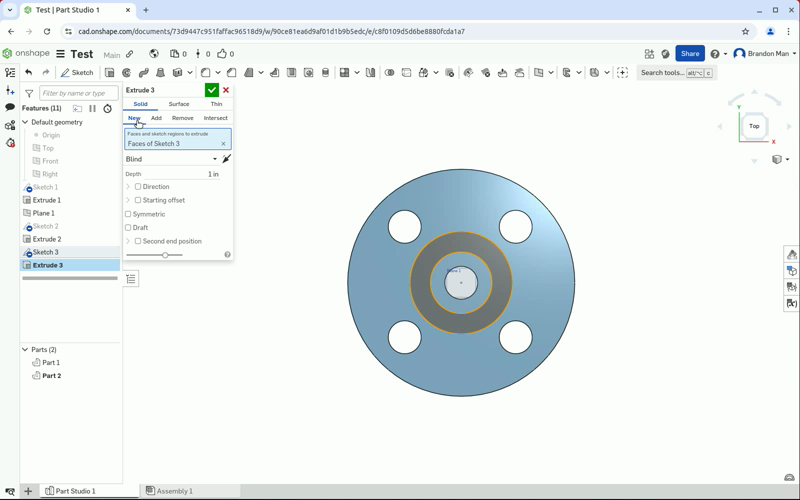
key(tab, 4)
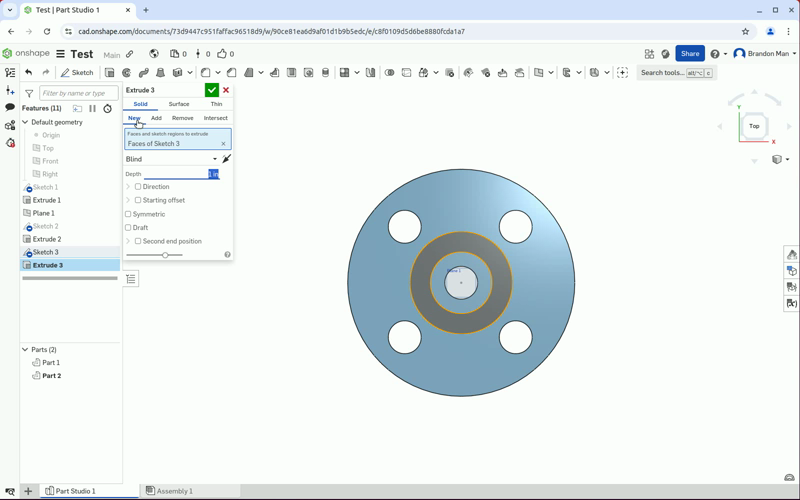
text(6.981)
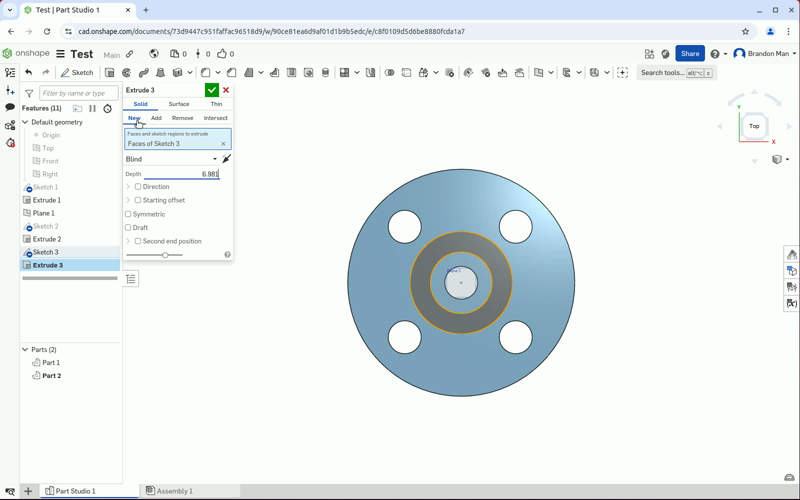
key(enter)
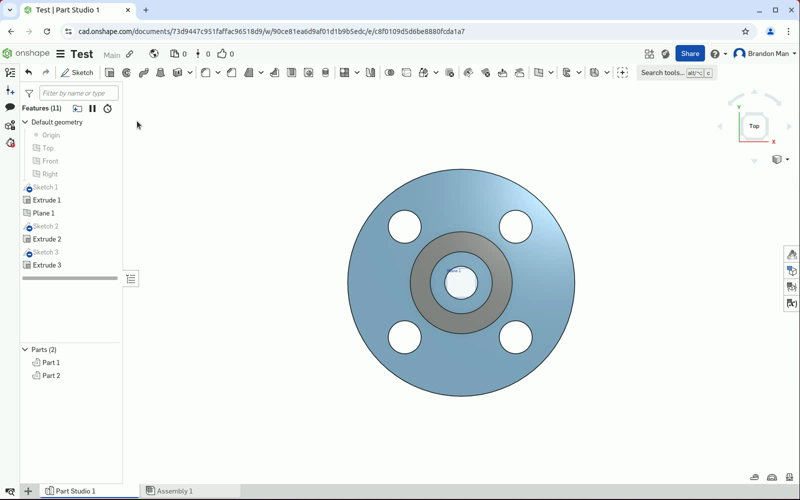
key(shift+h)
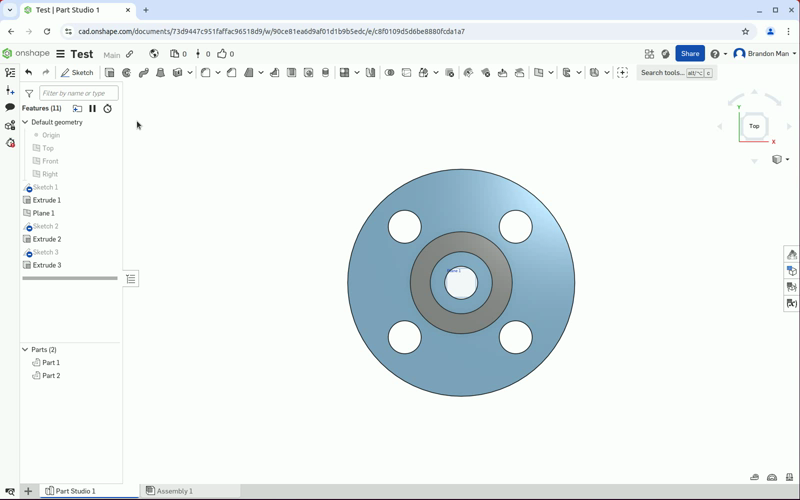
key(shift+h)
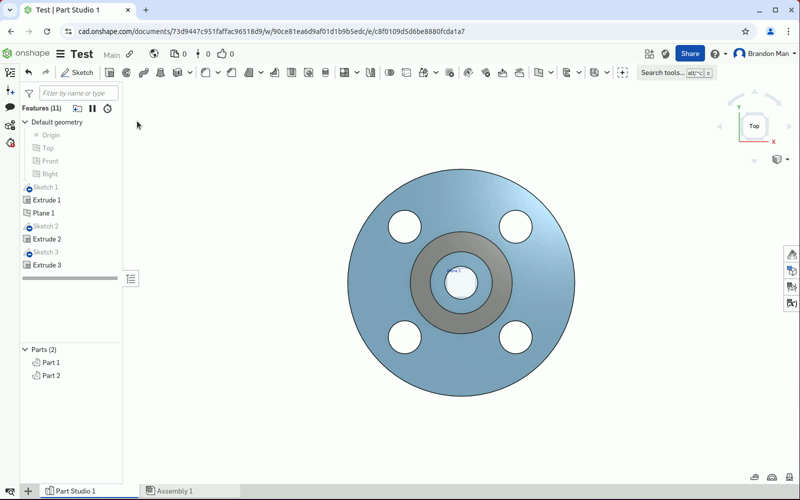
key(shift+7)
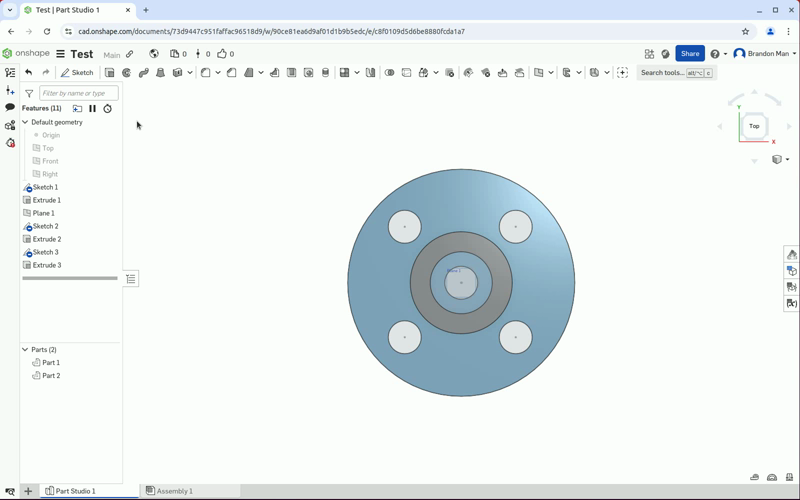
key(up, 3)
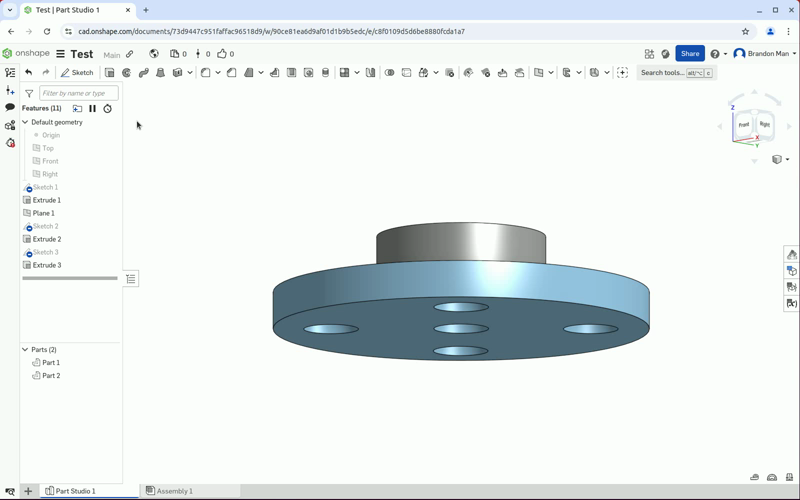
key(left, 3)
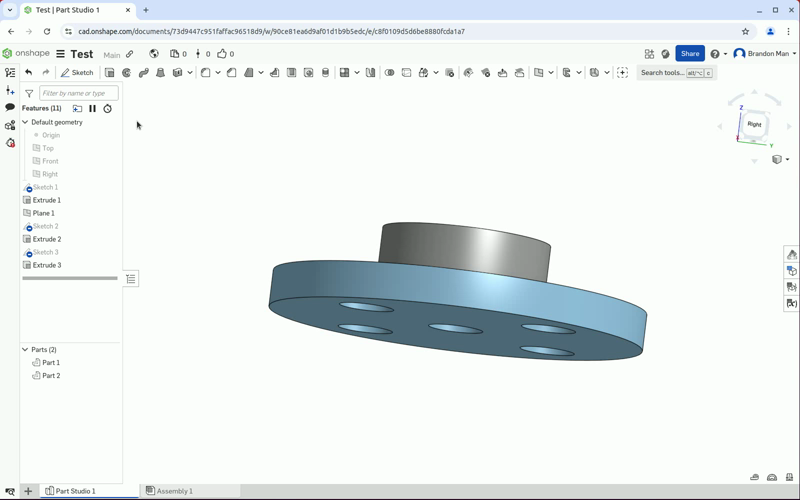
key(right, 3)
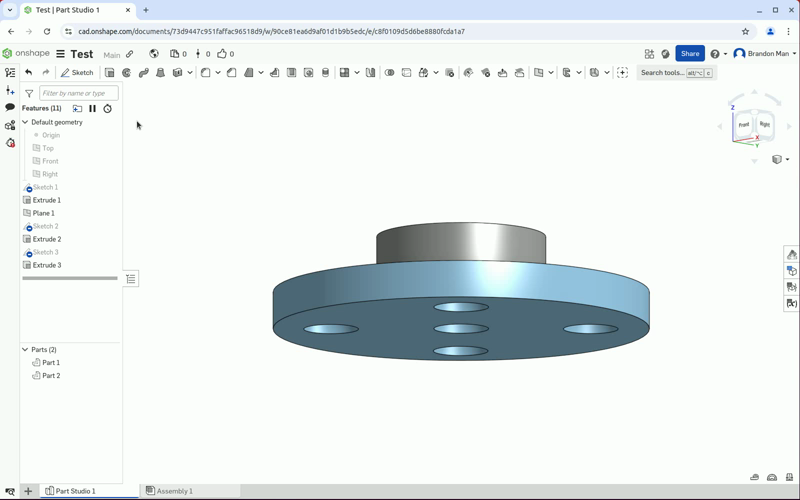
key(down, 3)
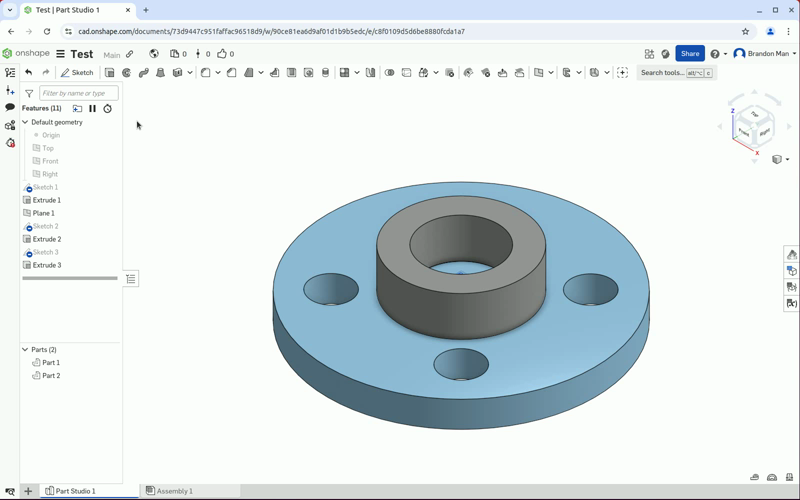
mouse_move(73, 189)
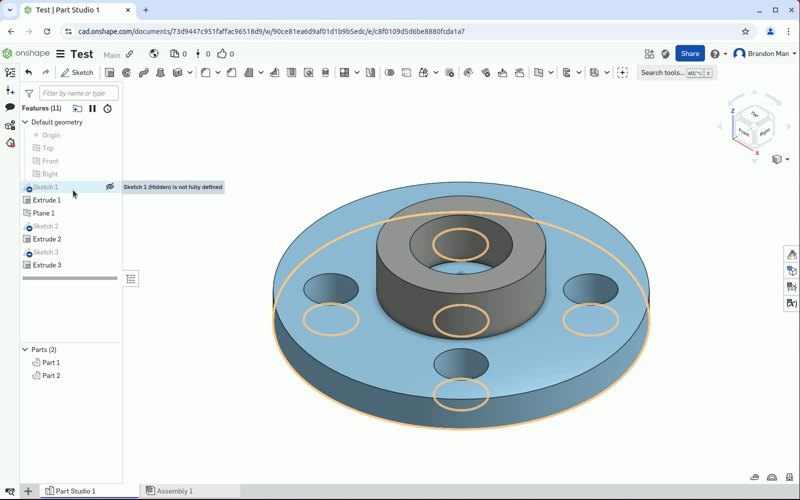
click(73, 189)